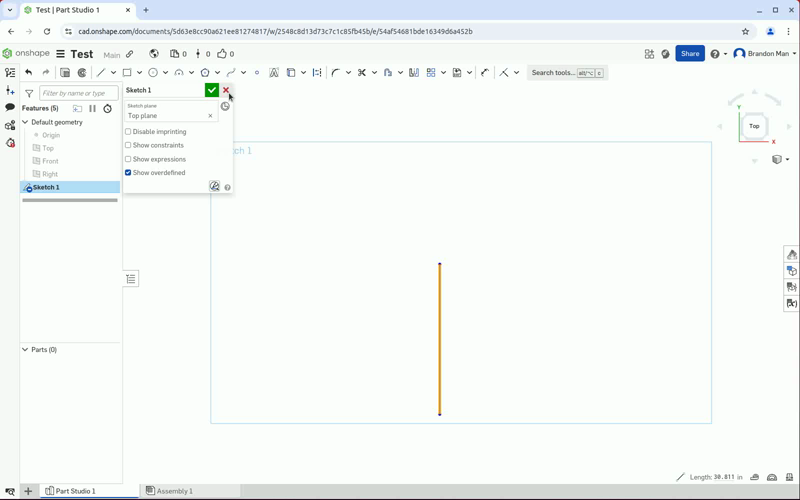
key(shift+h)
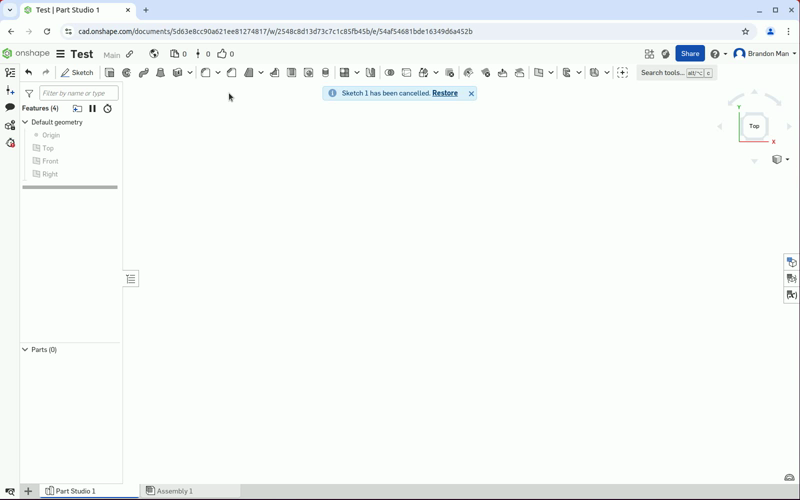
mouse_move(73, 352)
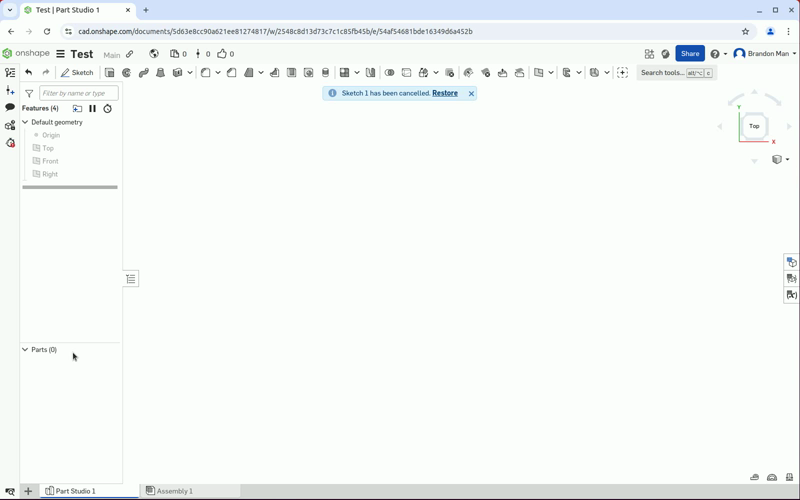
key(y)
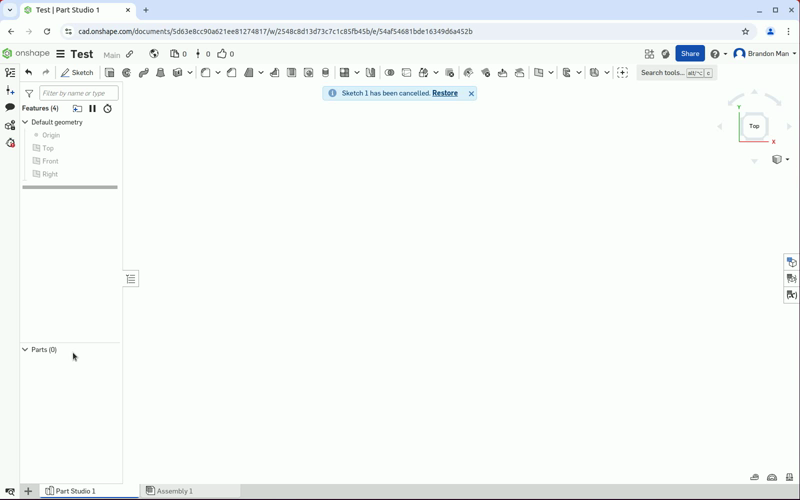
key(shift+p)
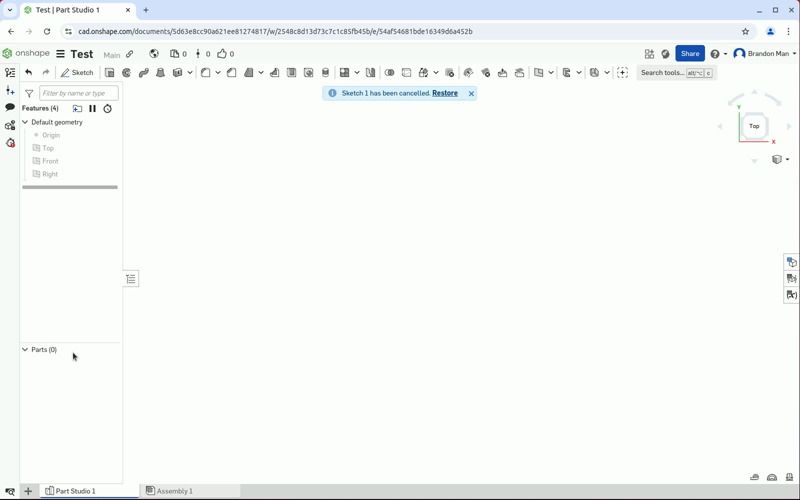
key(space)
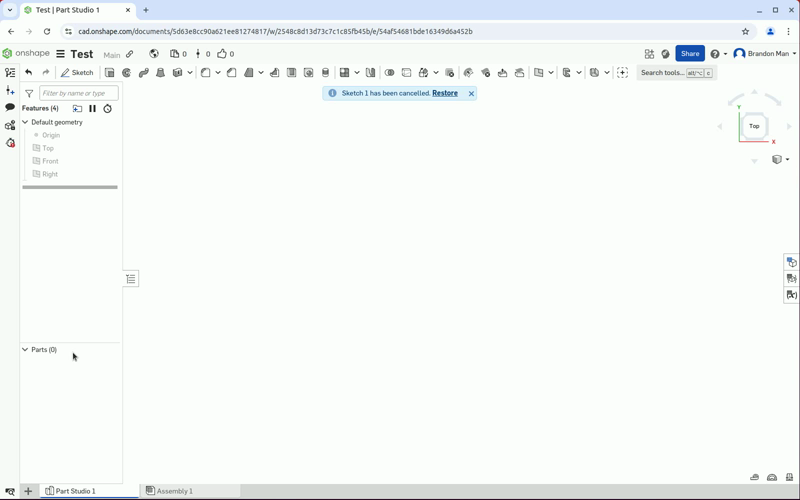
key_down(shift)
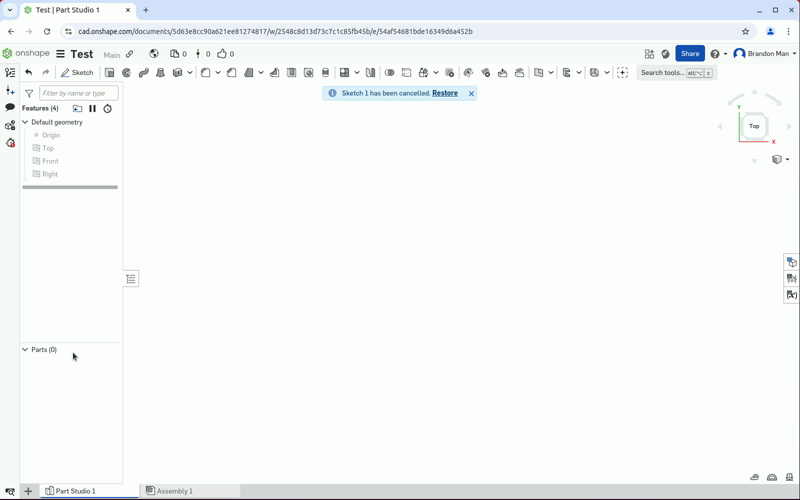
key(up)
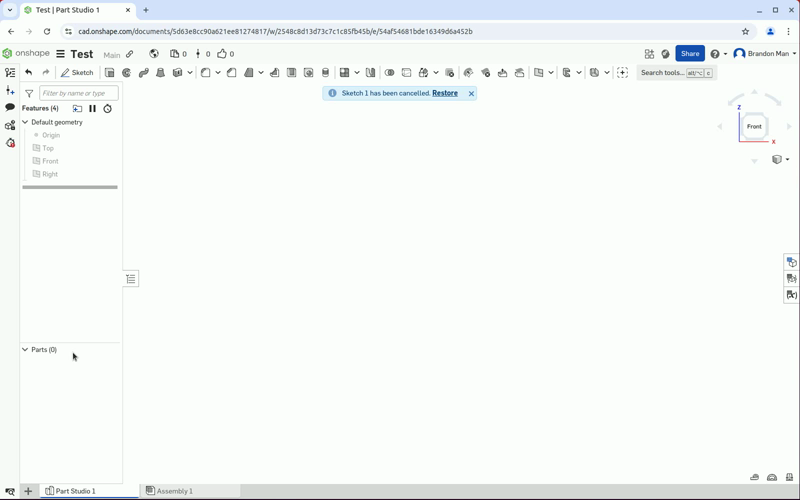
key_up(shift)
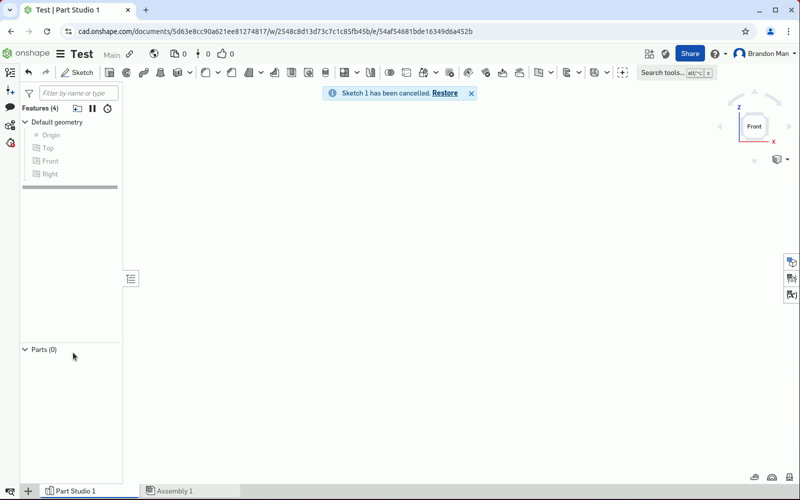
key(space)
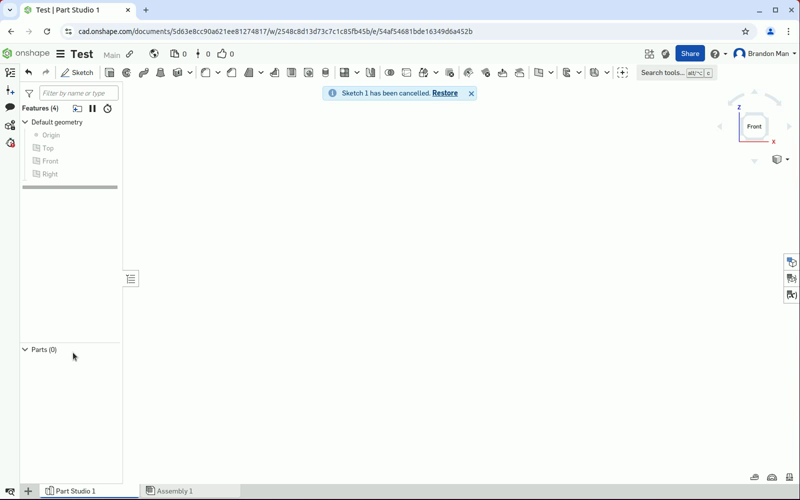
key_down(shift)
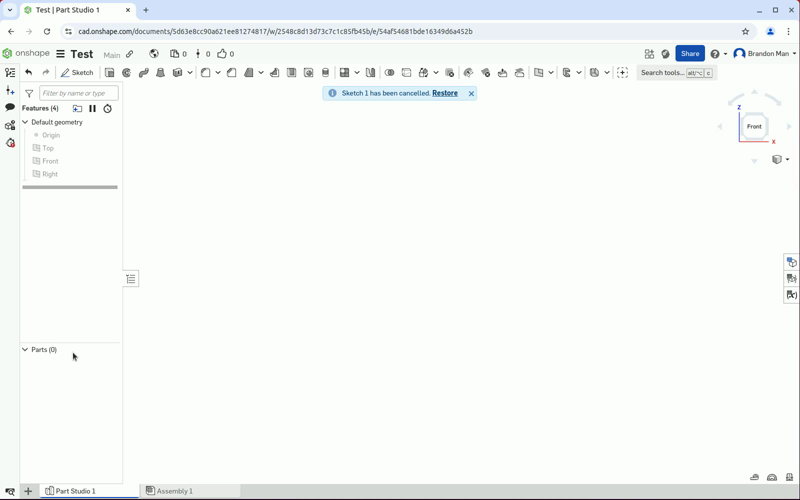
key(left)
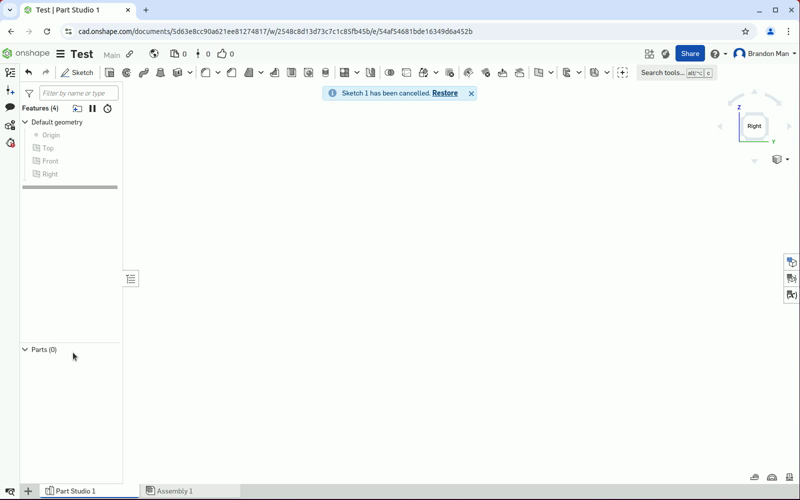
key_up(shift)
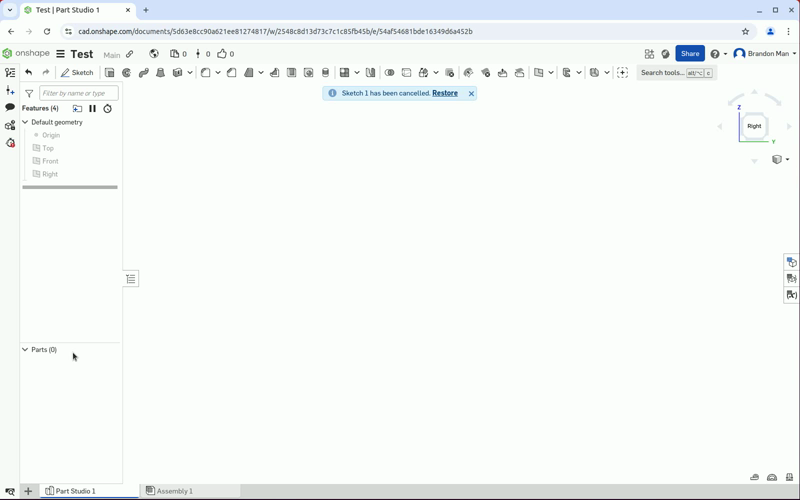
mouse_move(73, 352)
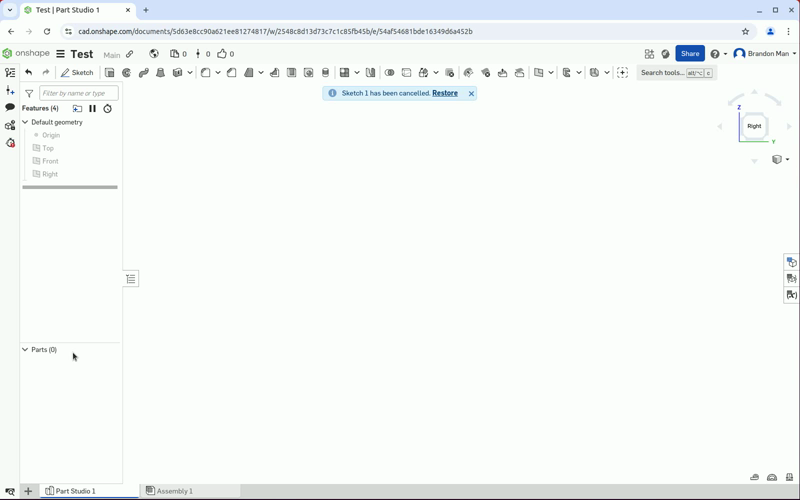
key(shift+y)
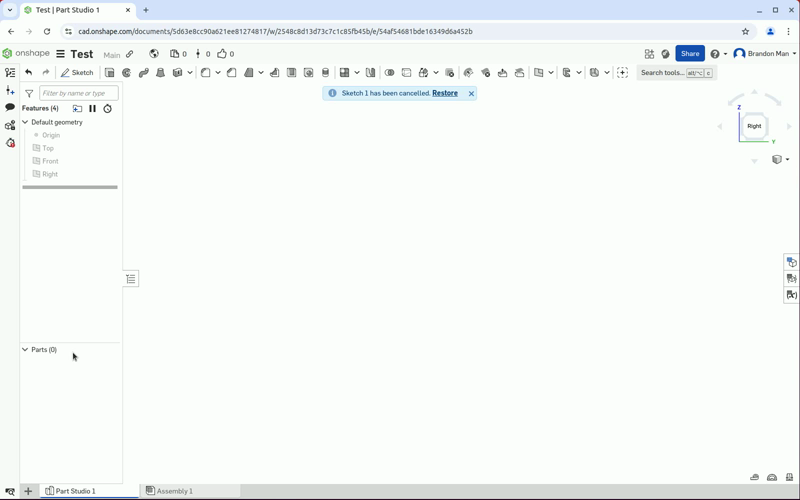
key(shift+s)
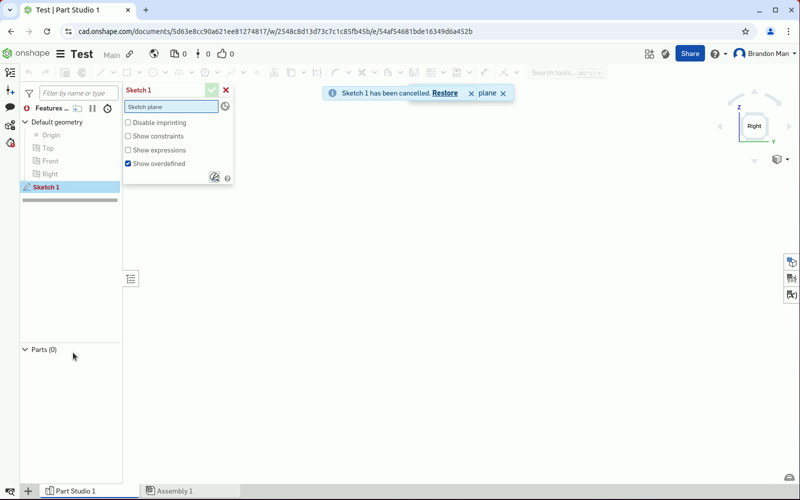
mouse_move(73, 176)
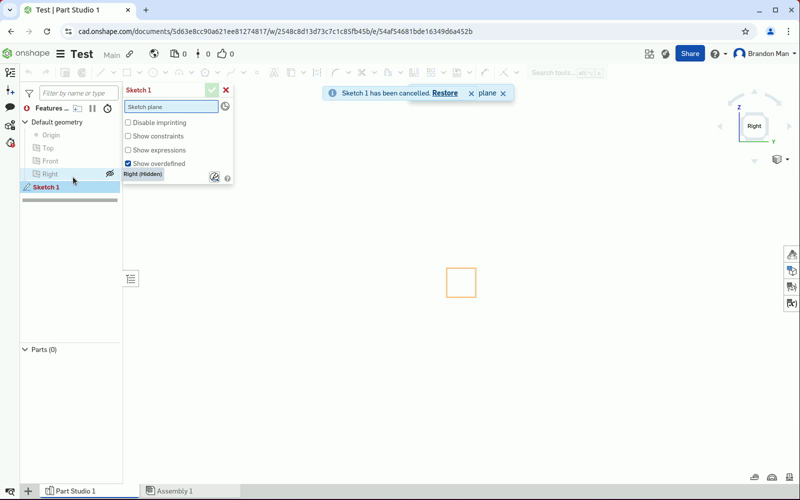
click(73, 176)
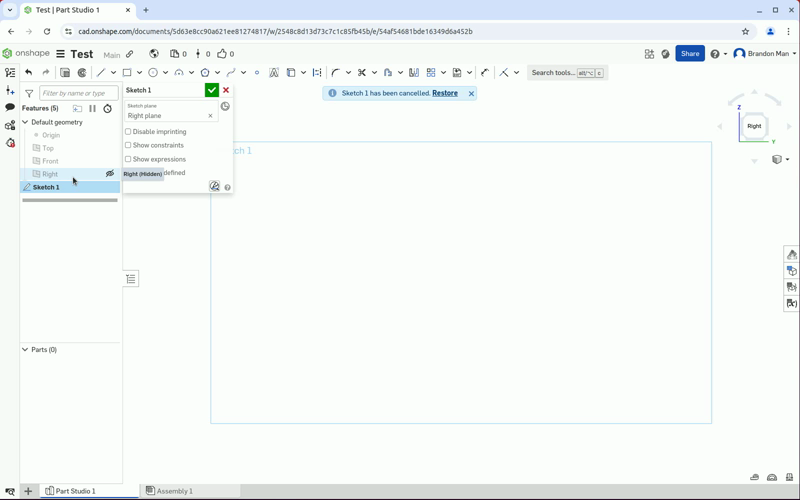
mouse_move(73, 352)
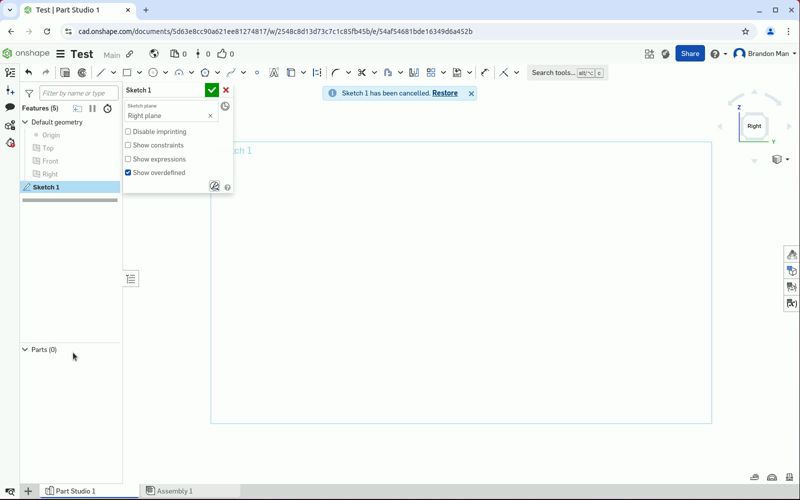
key(y)
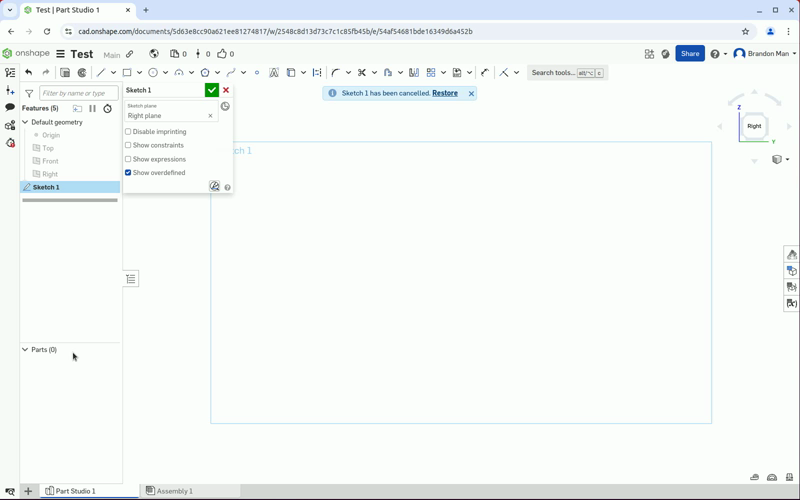
key(l)
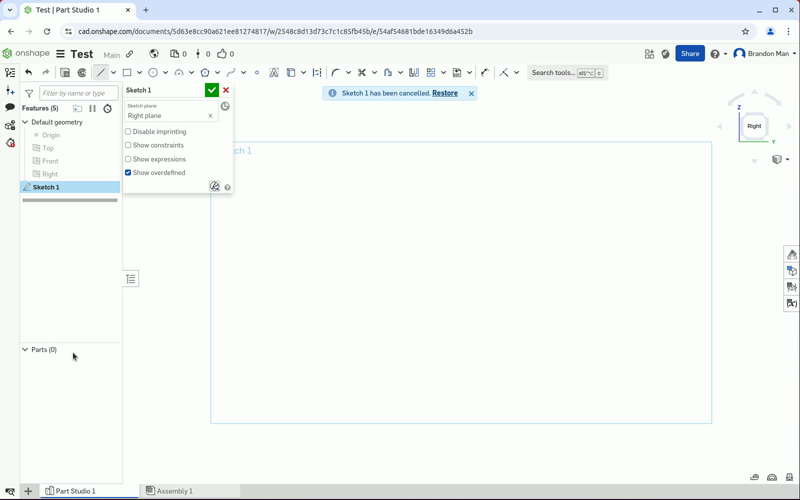
key_down(shift)
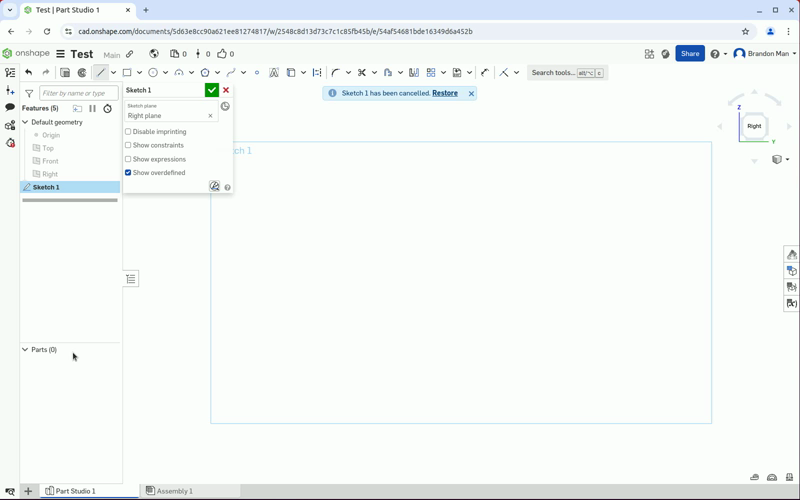
mouse_move(348, 316)
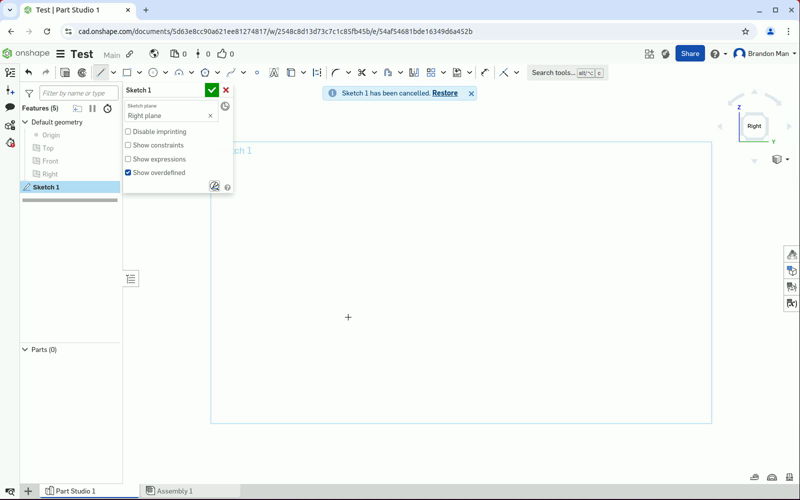
click(348, 316)
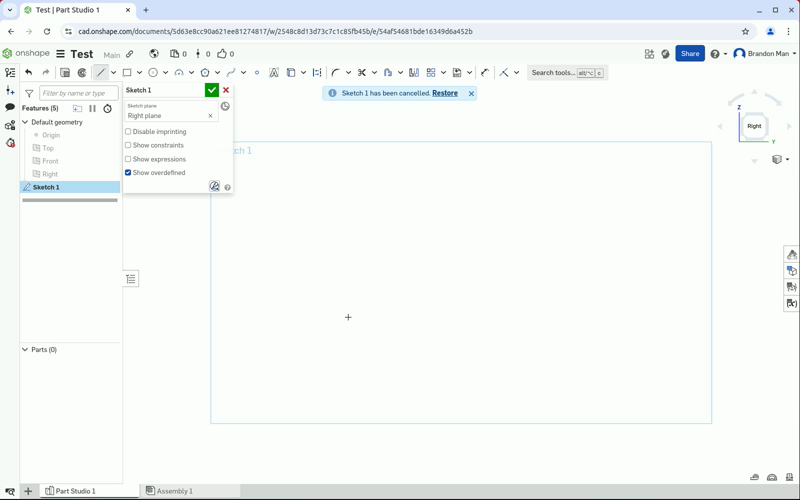
key_up(shift)
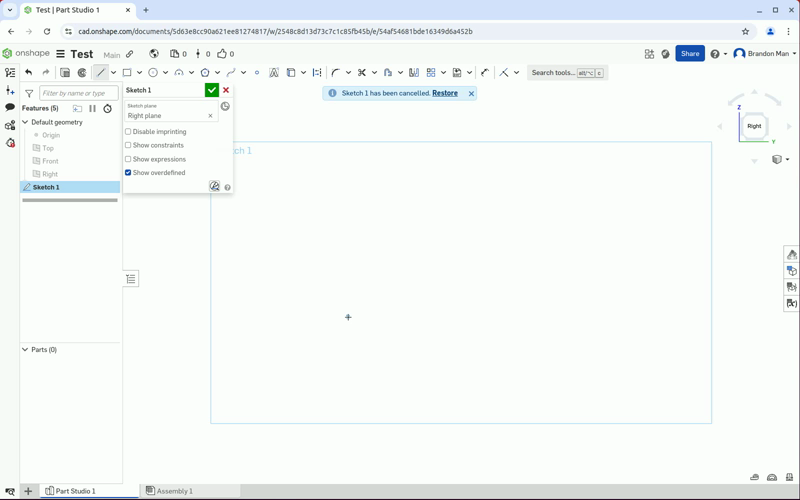
key_down(shift)
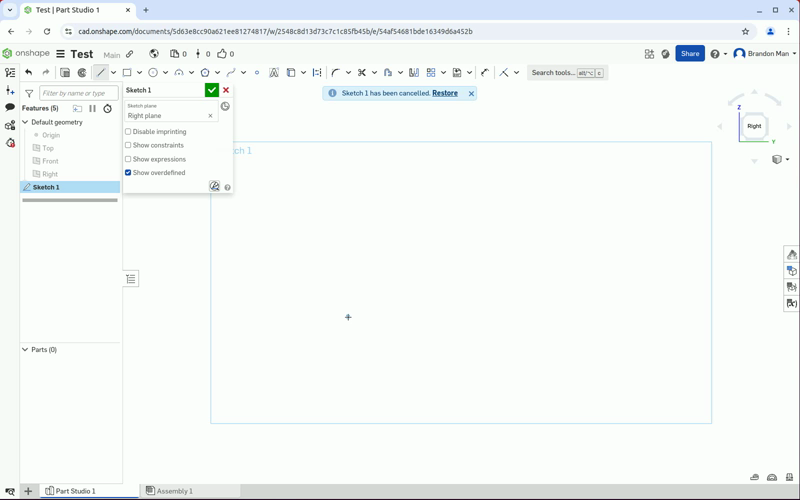
mouse_move(572, 317)
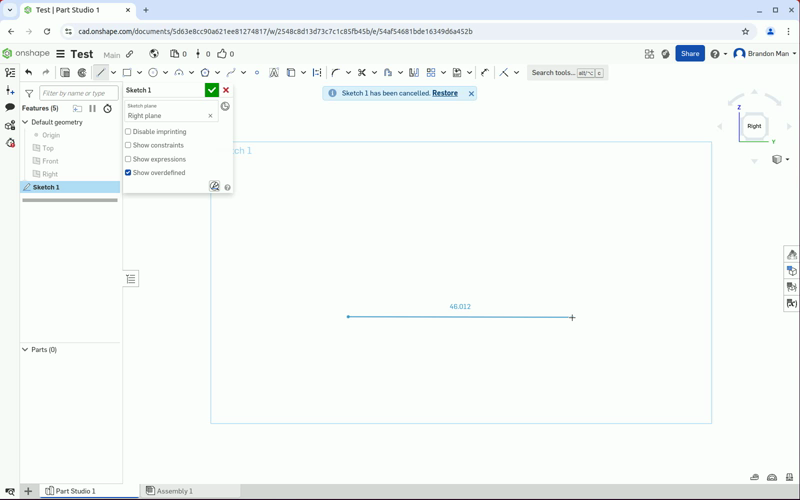
click(572, 317)
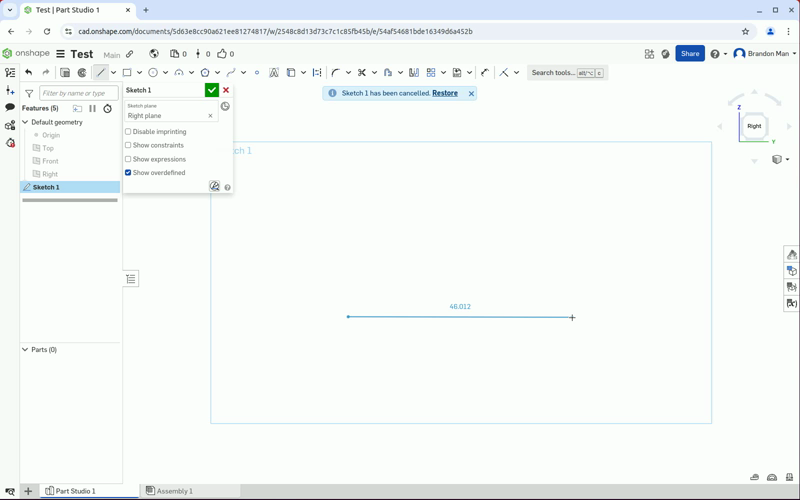
key_up(shift)
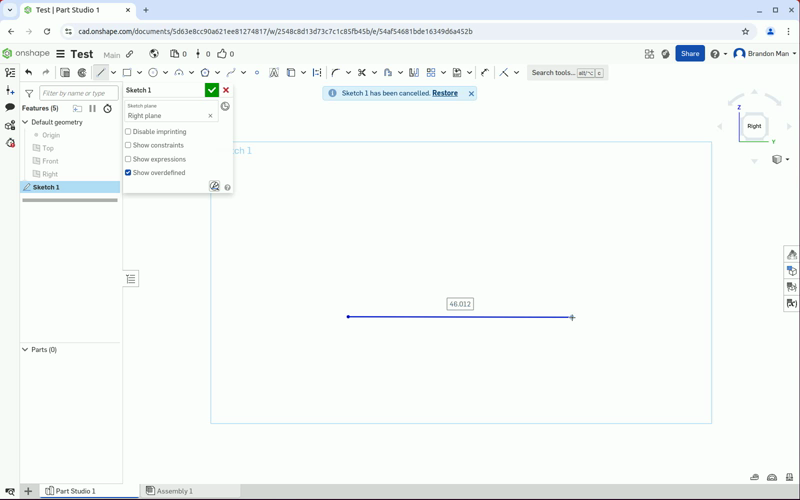
key_down(shift)
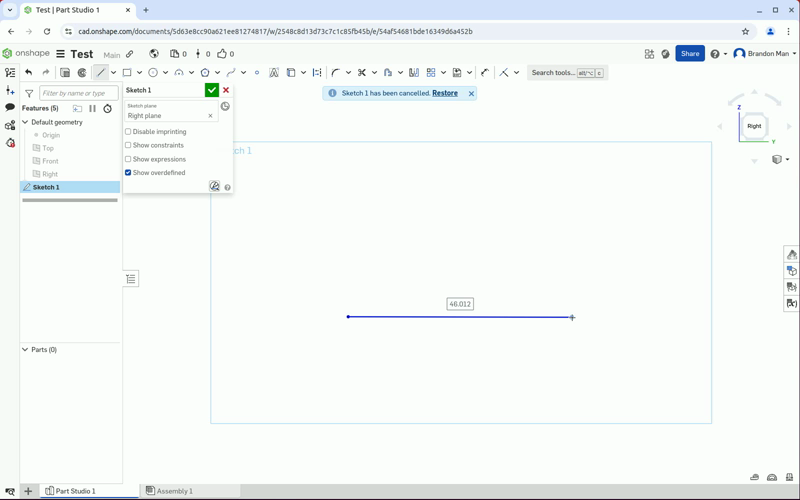
mouse_move(572, 251)
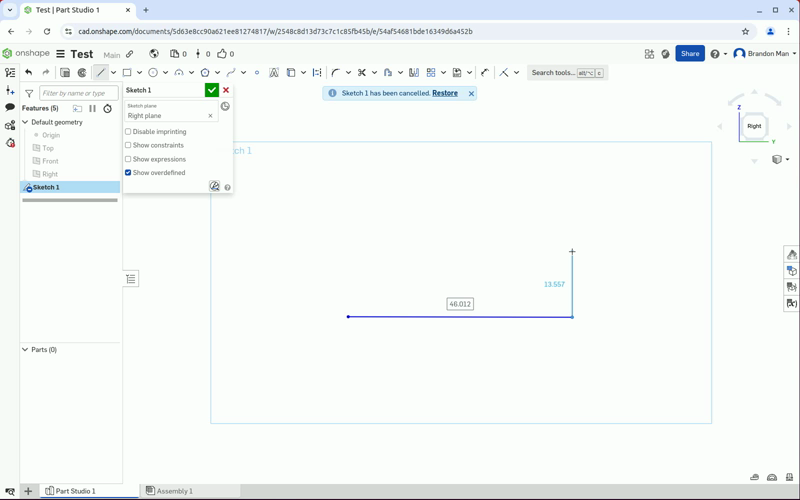
click(572, 251)
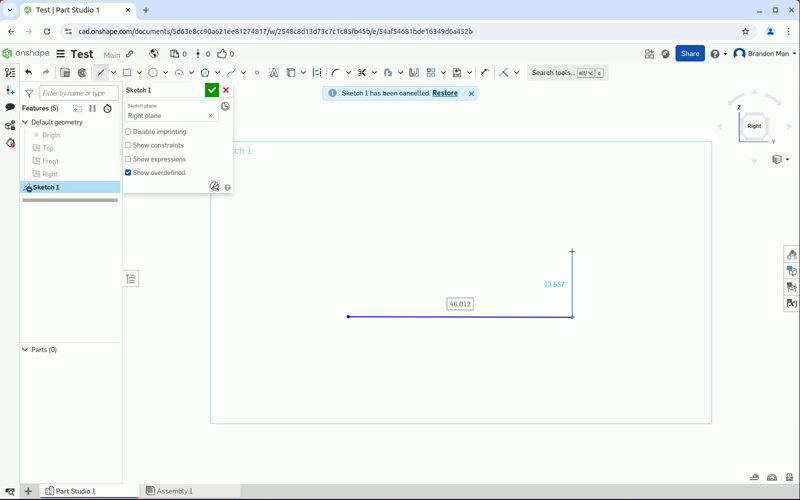
key_up(shift)
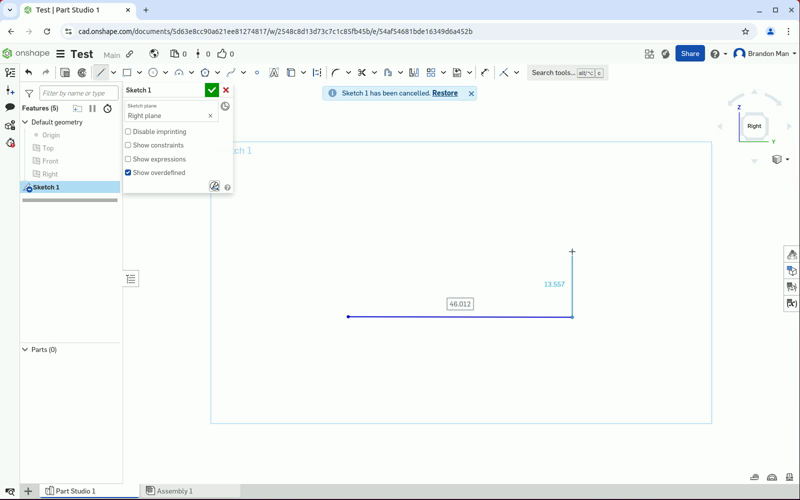
key_down(shift)
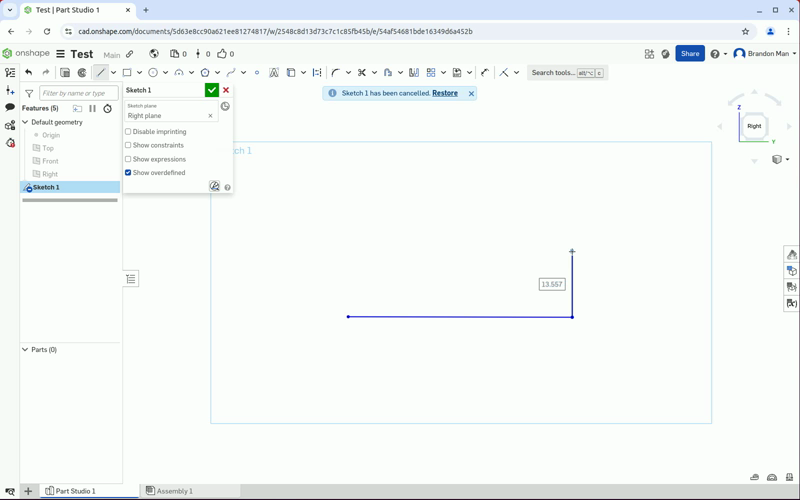
mouse_move(348, 251)
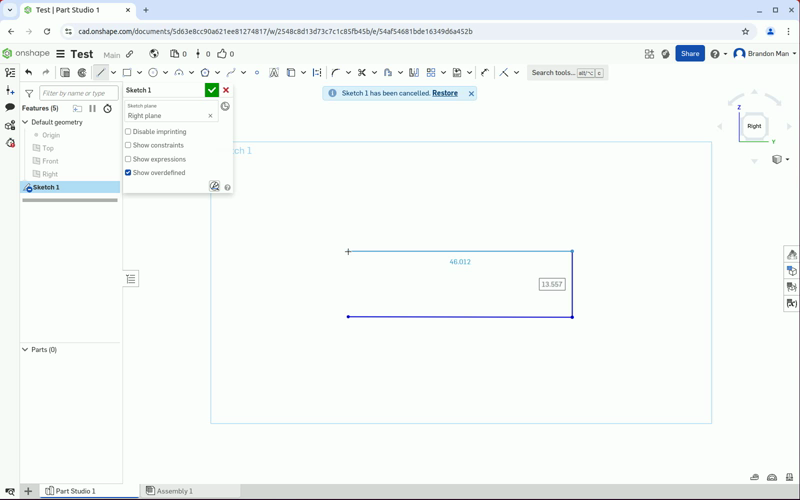
click(348, 251)
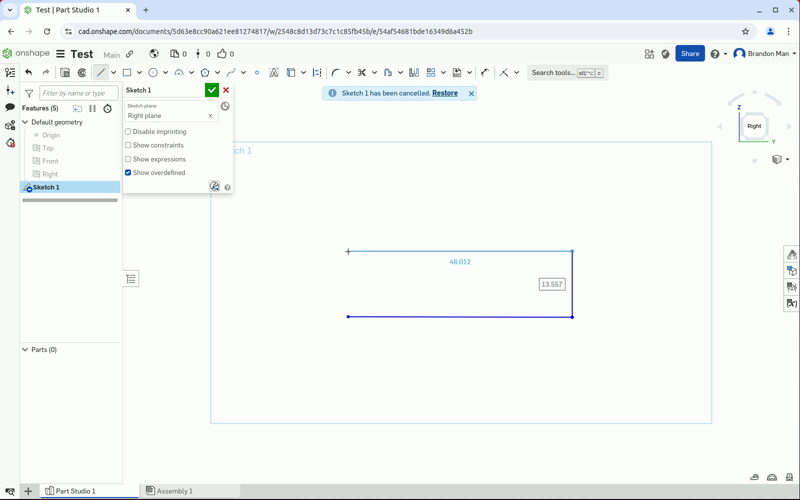
key_up(shift)
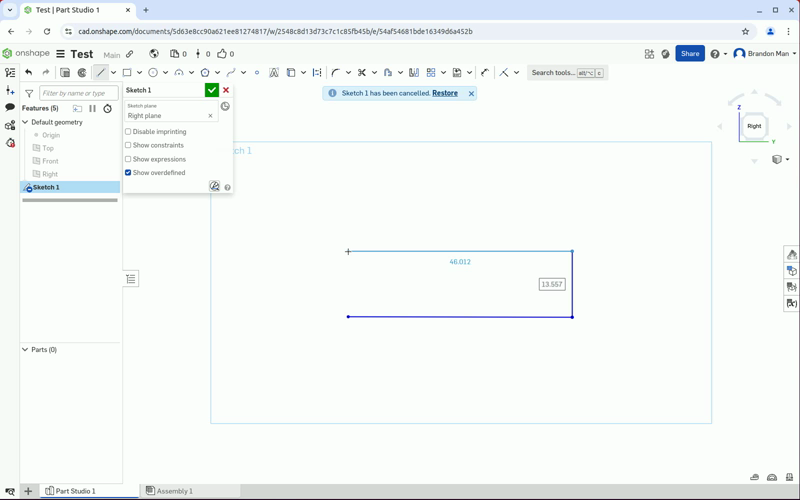
key_down(shift)
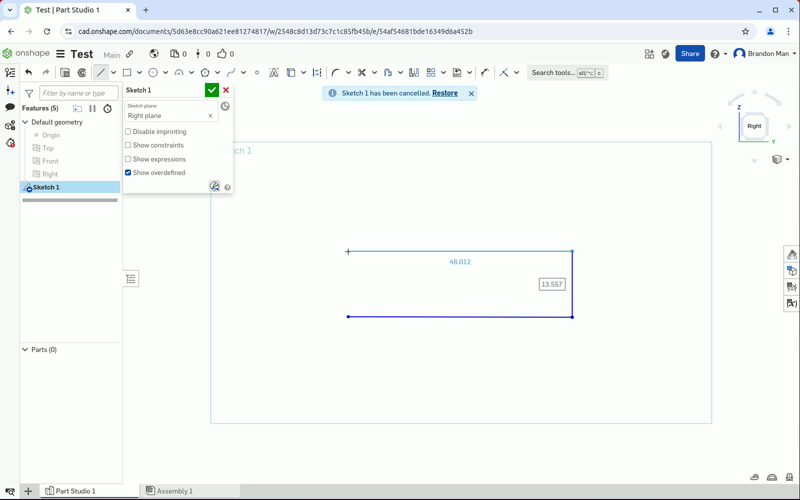
mouse_move(378, 251)
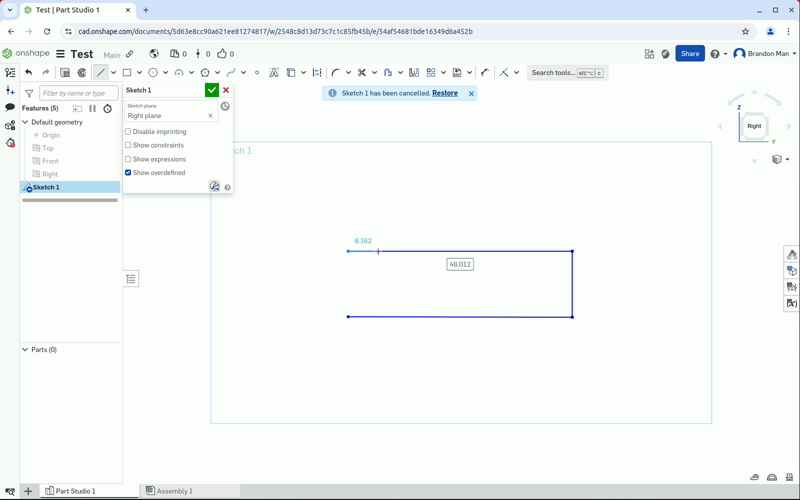
mouse_move(348, 267)
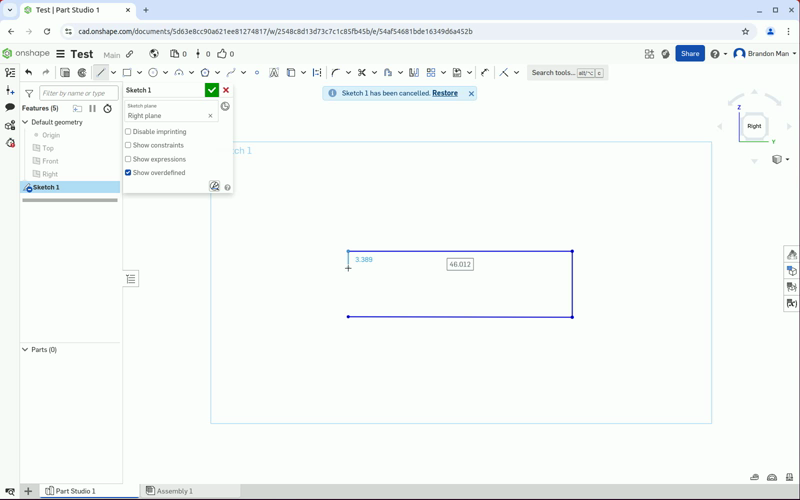
click(348, 267)
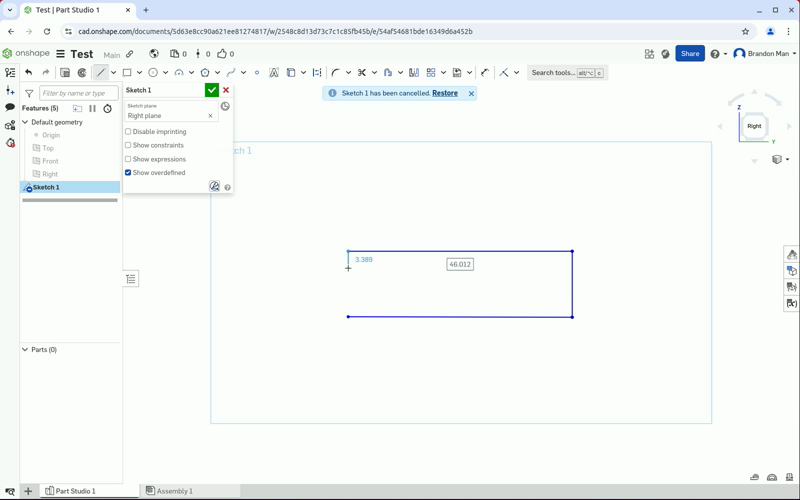
key_up(shift)
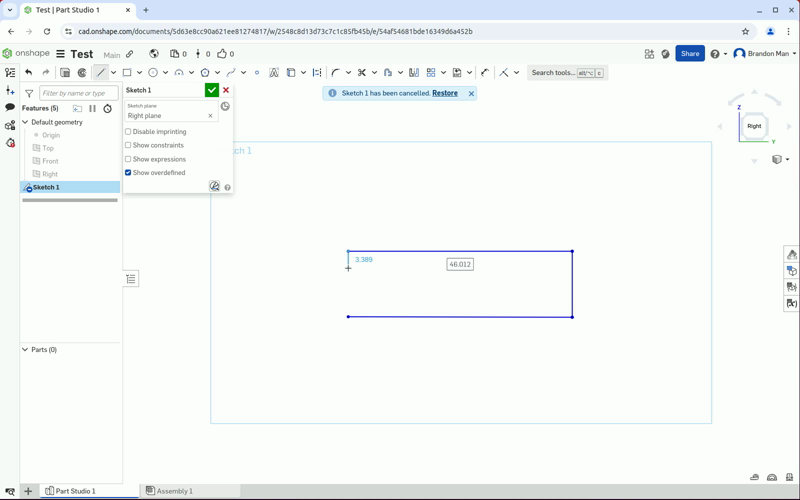
key_down(shift)
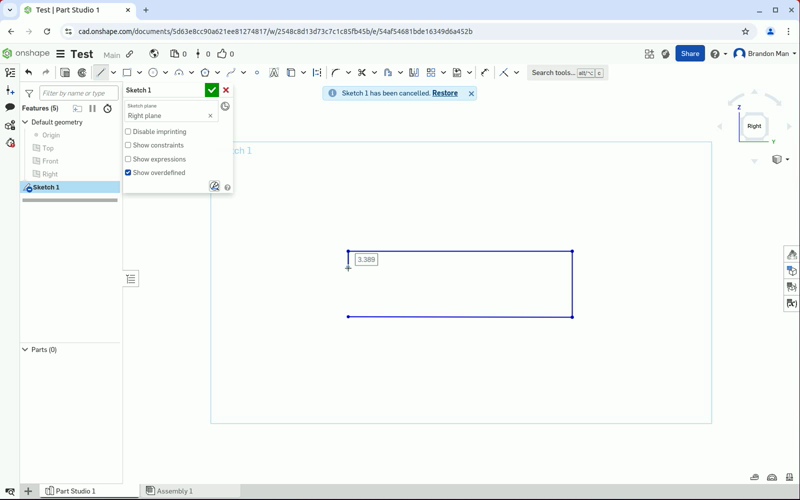
mouse_move(461, 267)
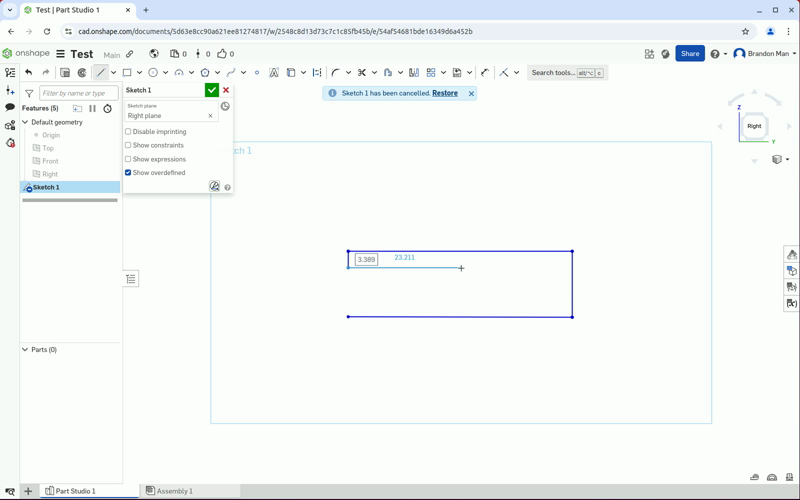
click(461, 267)
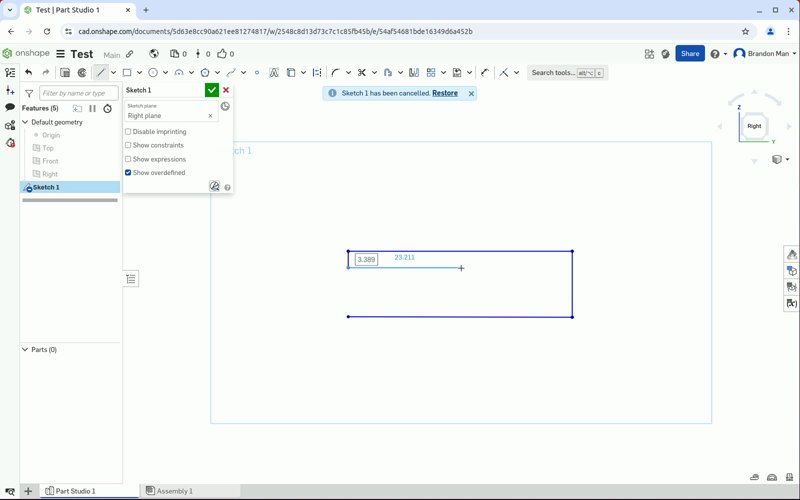
key_up(shift)
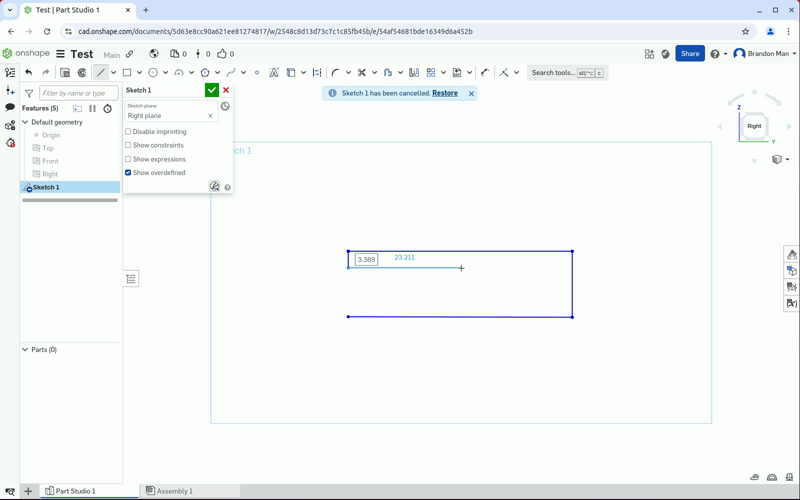
key_down(shift)
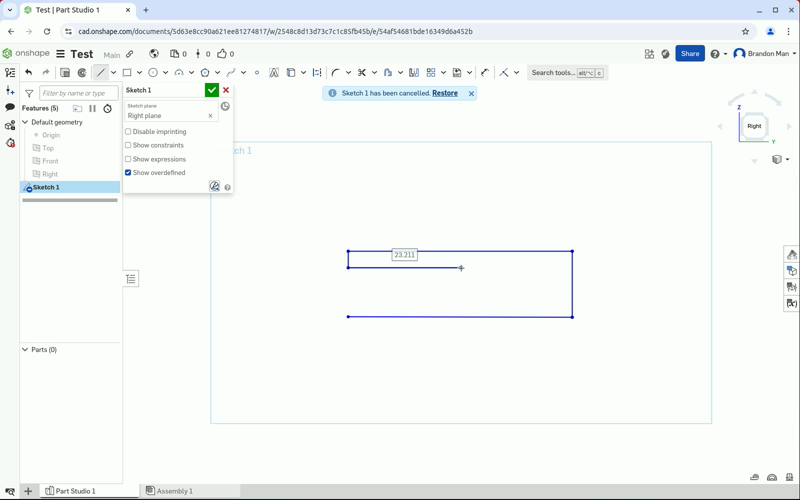
mouse_move(491, 267)
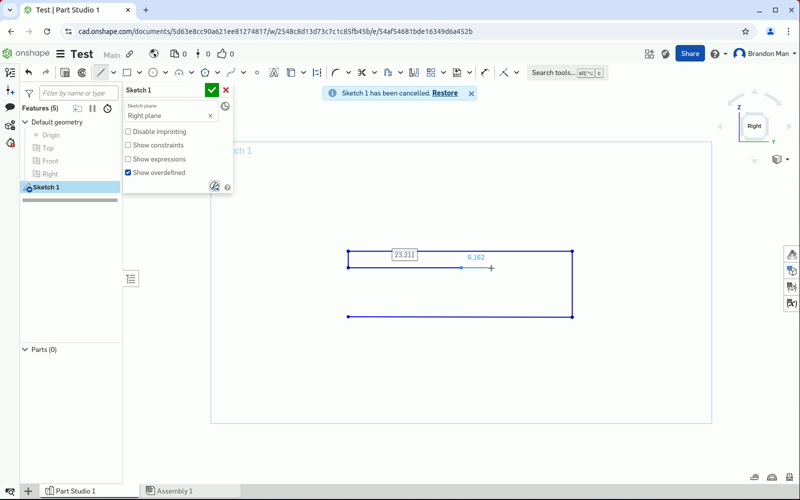
mouse_move(461, 300)
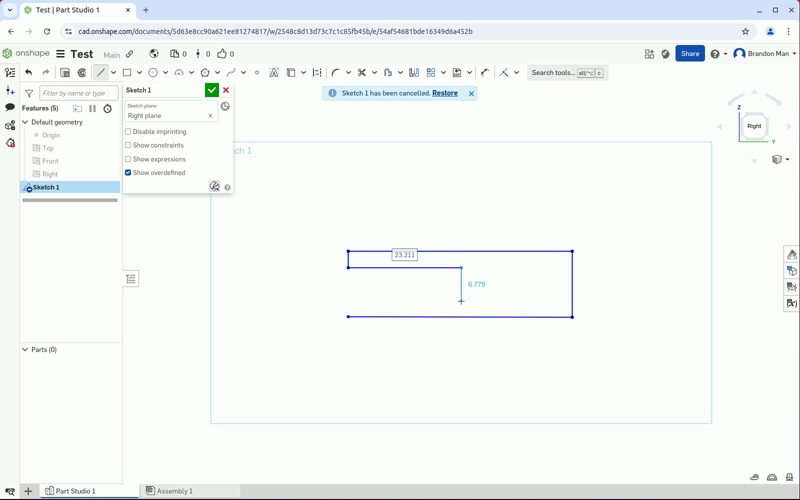
click(461, 300)
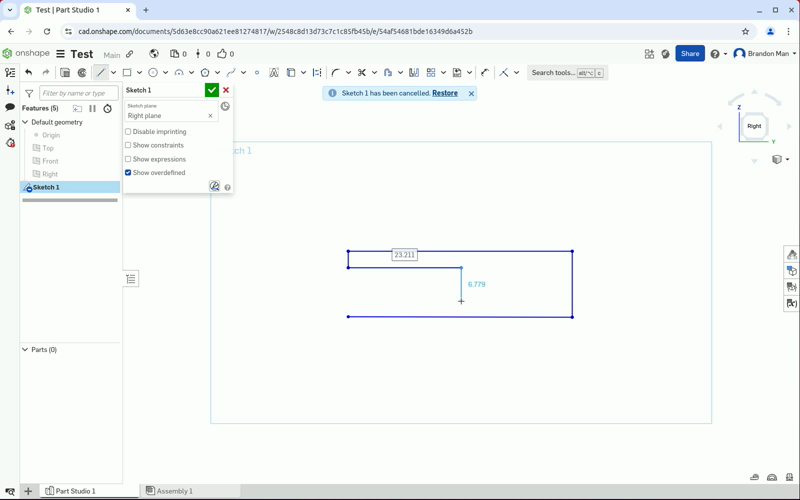
key_up(shift)
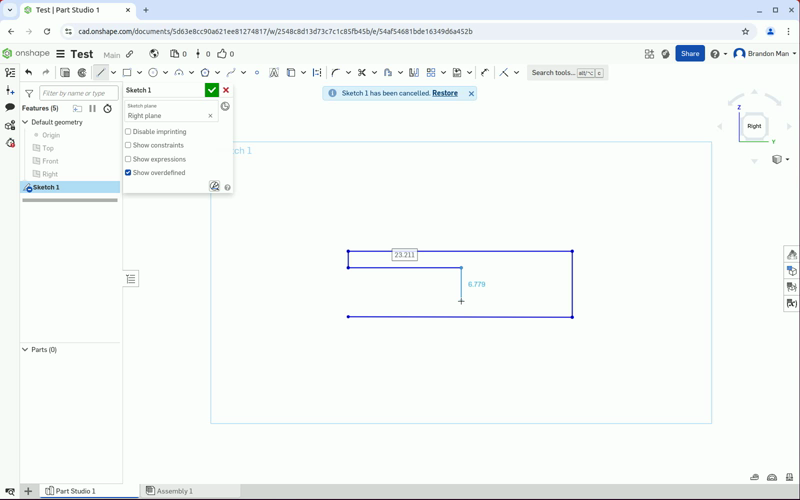
key_down(shift)
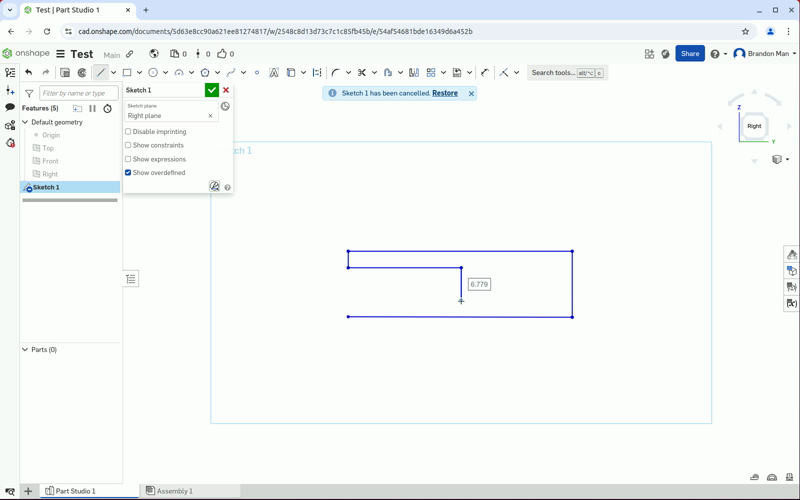
mouse_move(348, 300)
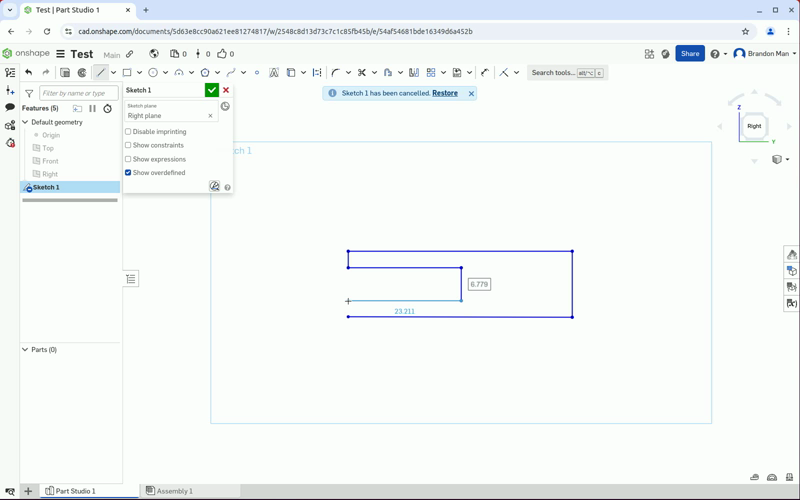
click(348, 300)
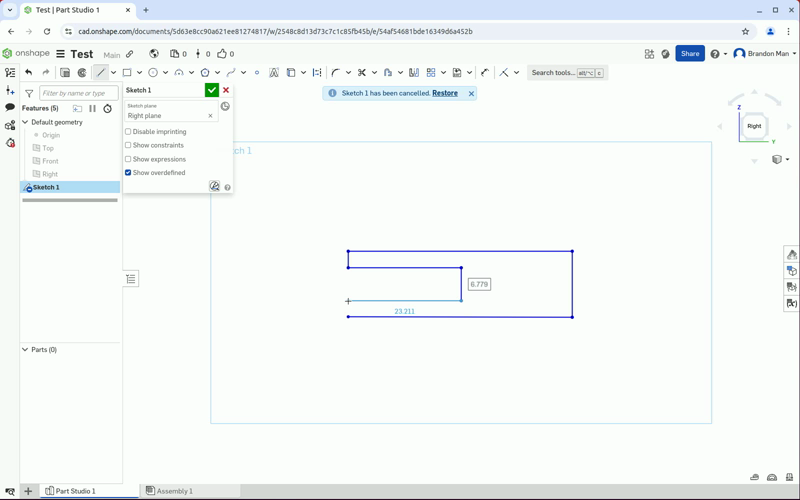
key_up(shift)
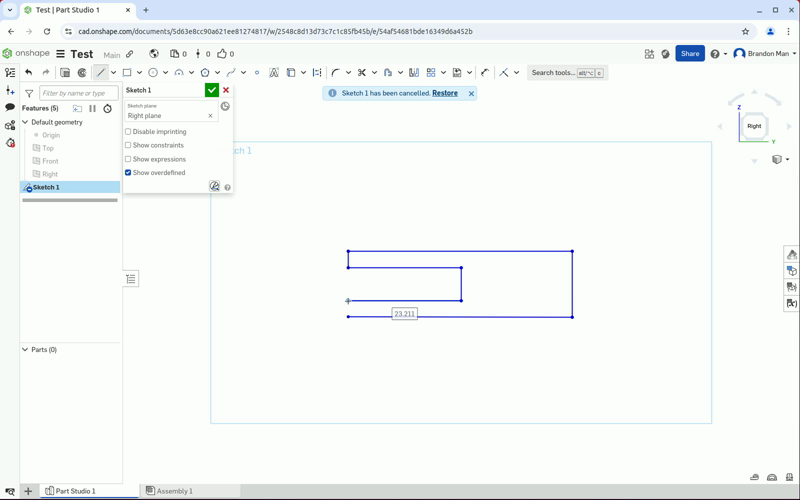
mouse_move(378, 300)
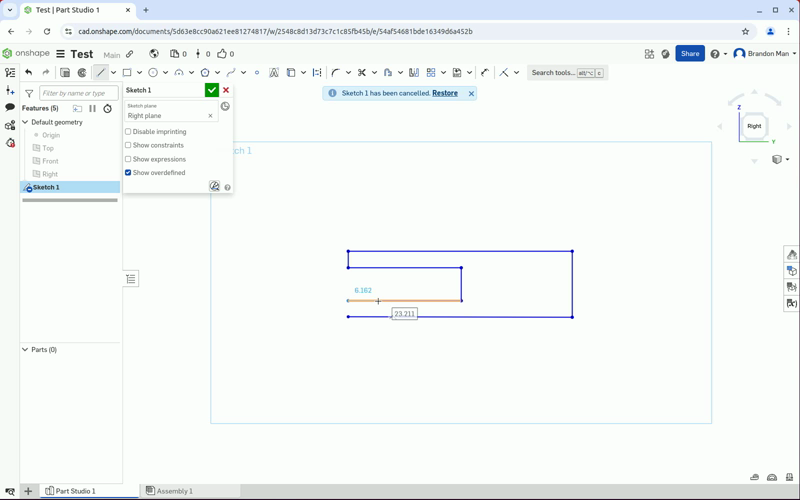
key_down(shift)
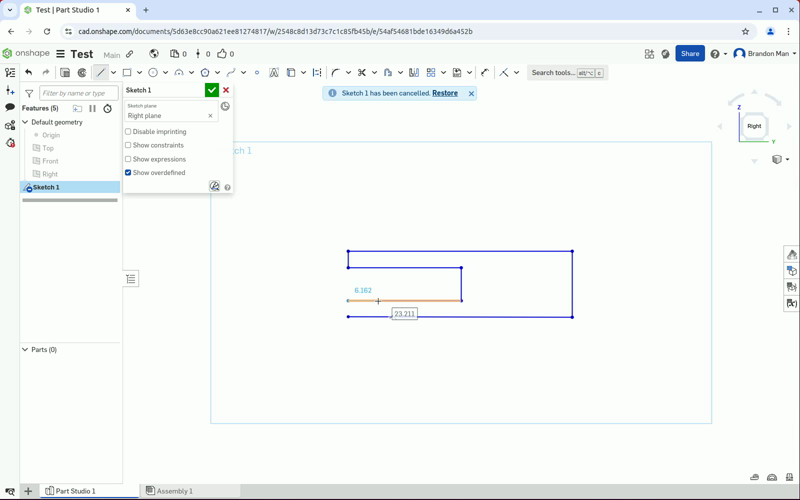
mouse_move(348, 316)
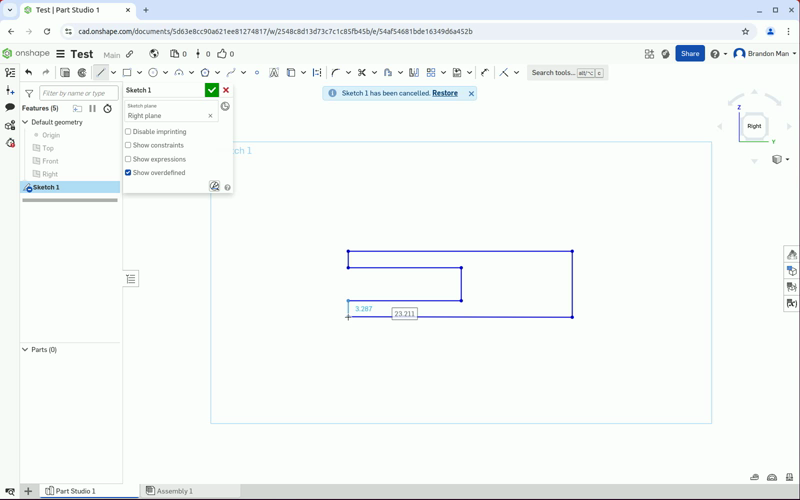
key_up(shift)
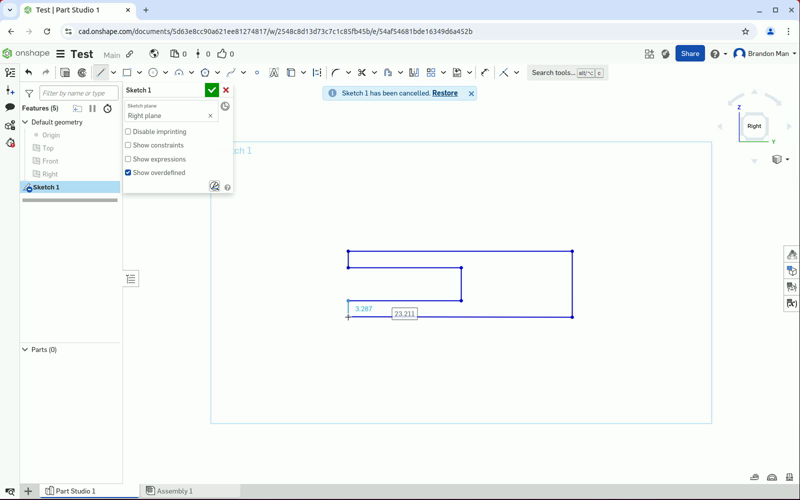
click(348, 316)
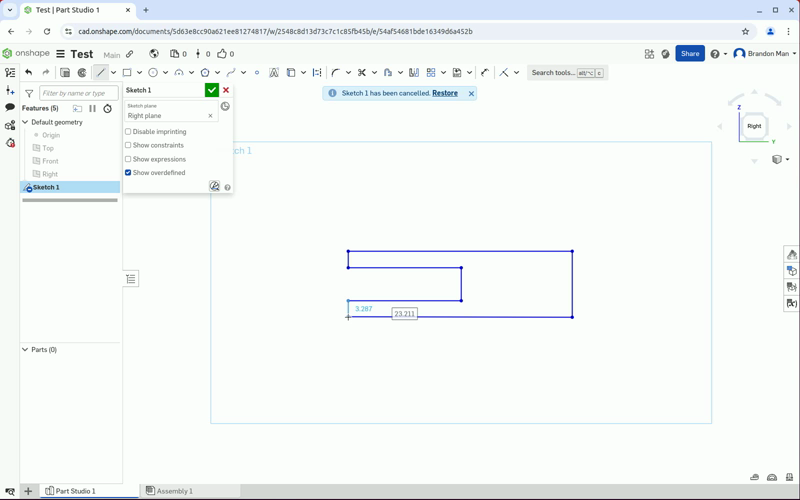
key(esc)
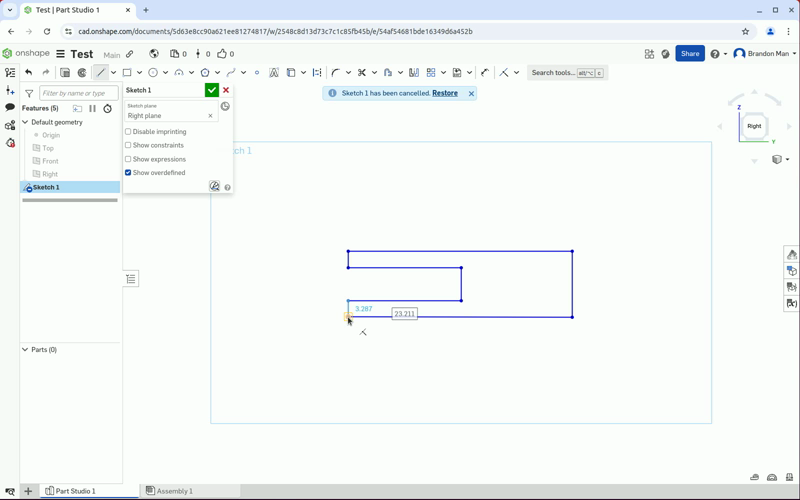
mouse_move(462, 258)
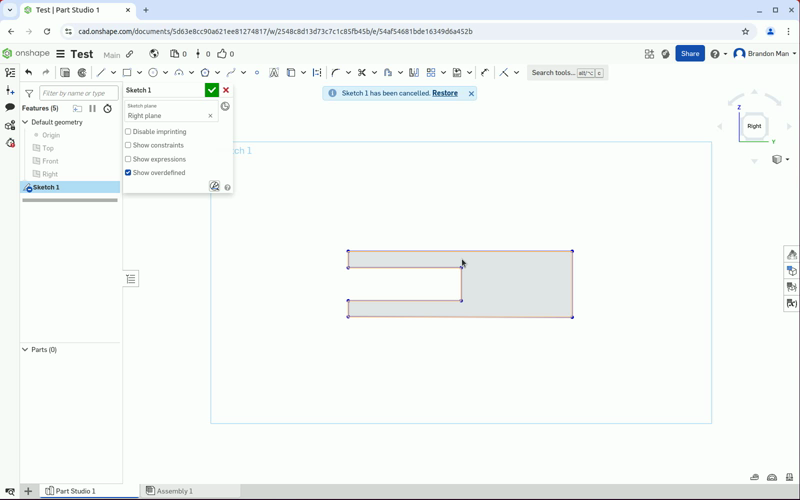
click(462, 258)
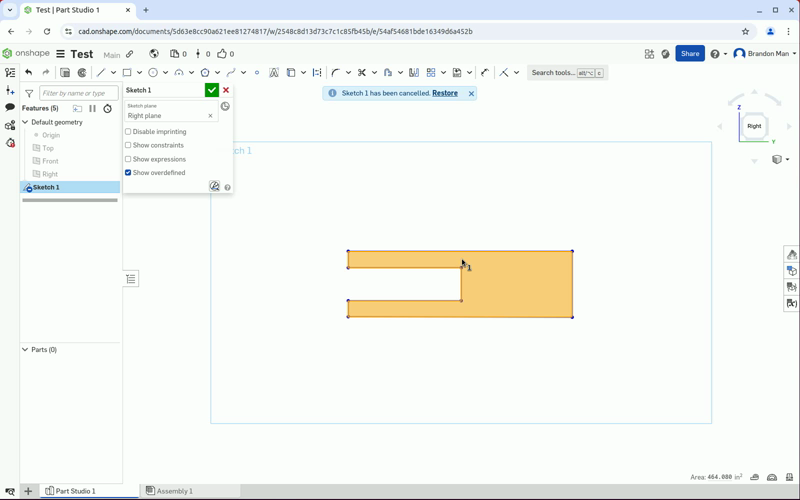
mouse_move(73, 352)
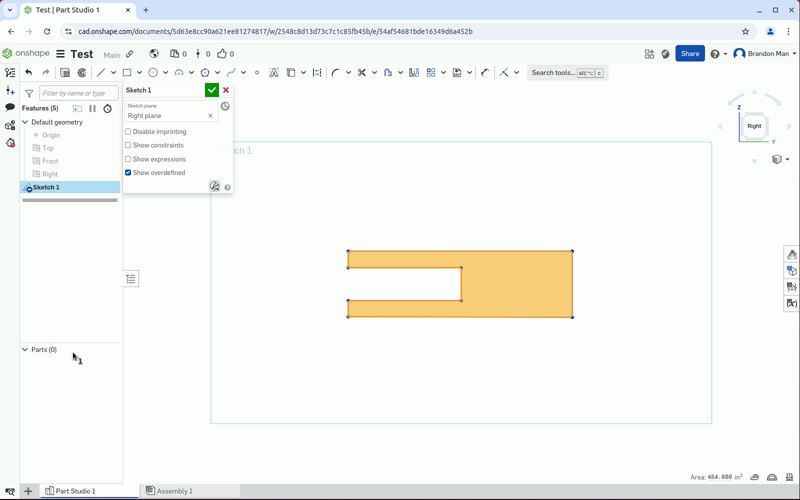
key(shift+y)
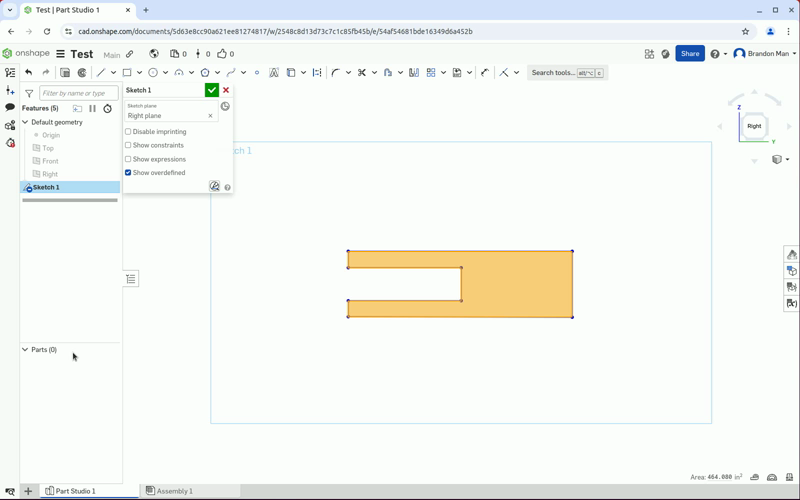
key(shift+e)
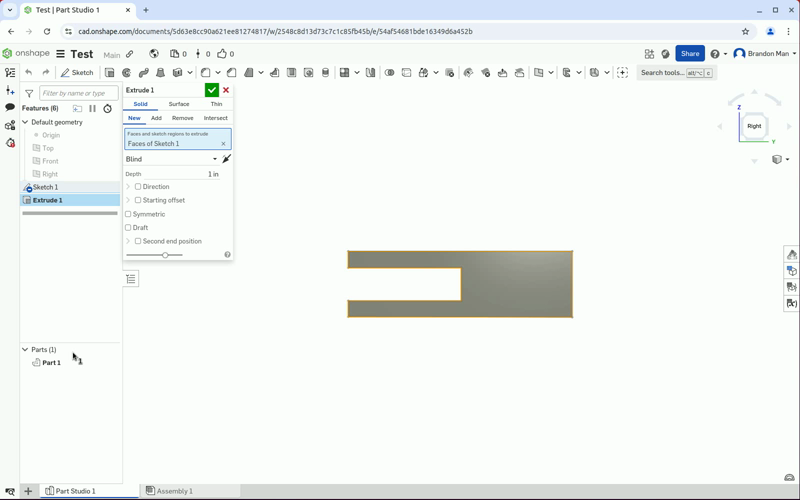
mouse_move(143, 106)
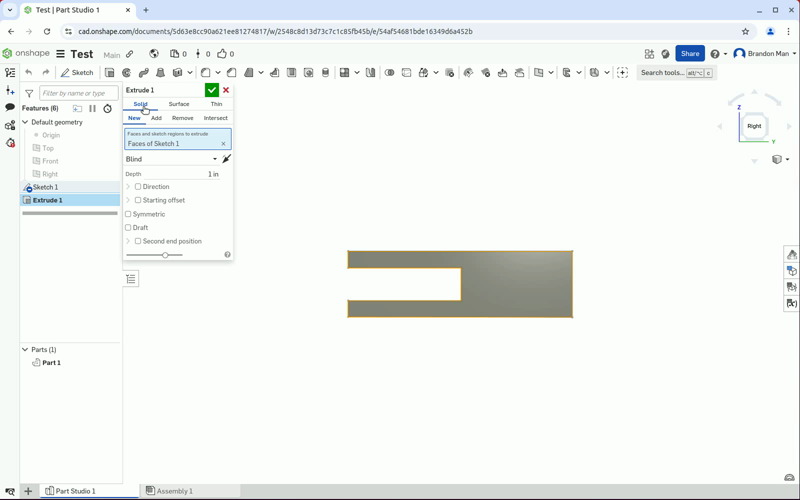
click(143, 106)
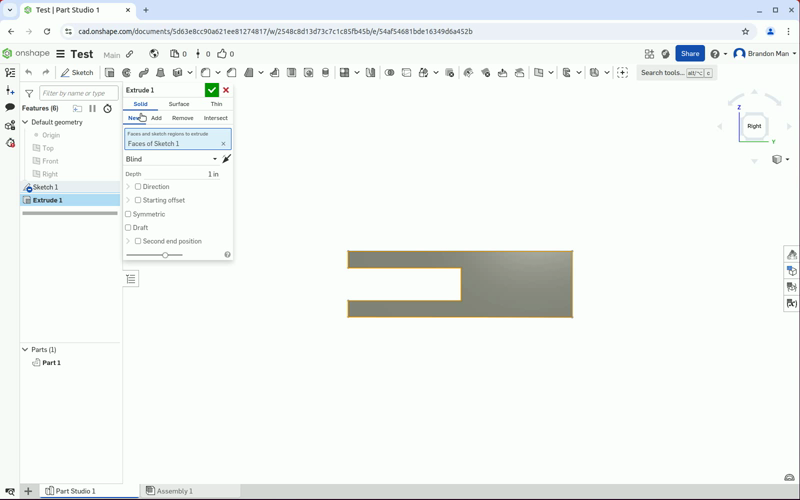
mouse_move(137, 120)
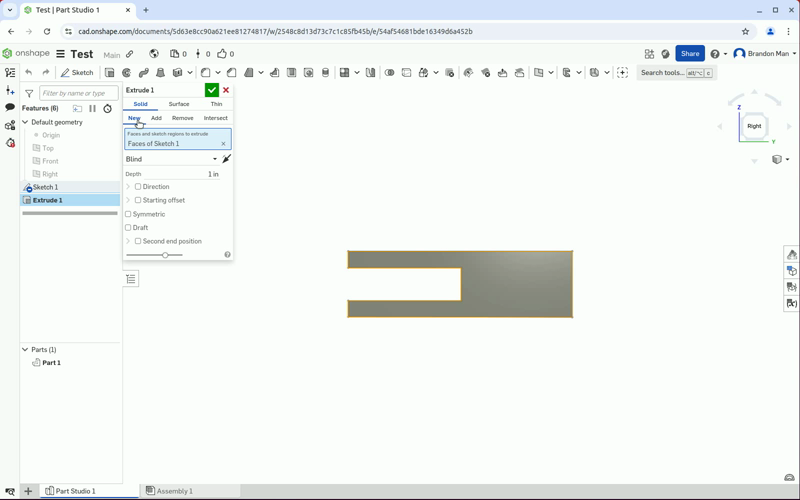
click(137, 120)
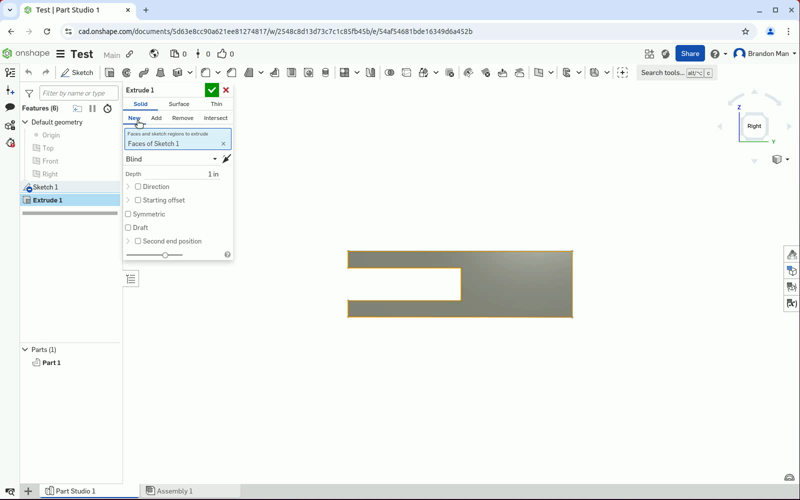
key(tab, 4)
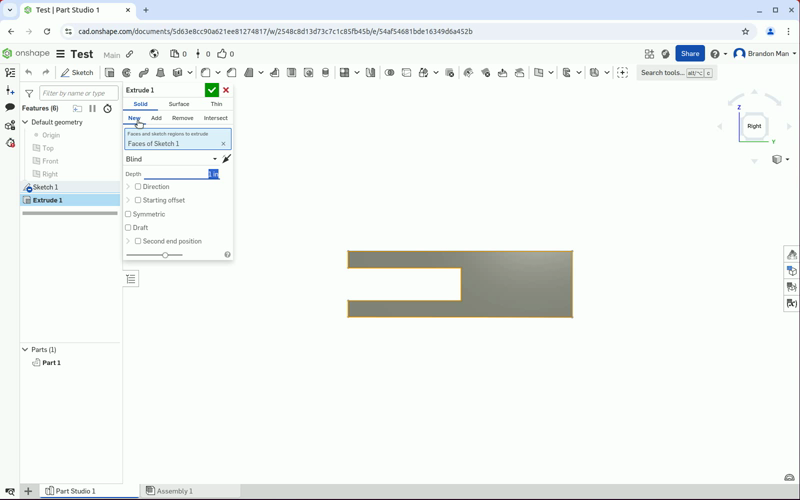
text(23.108)
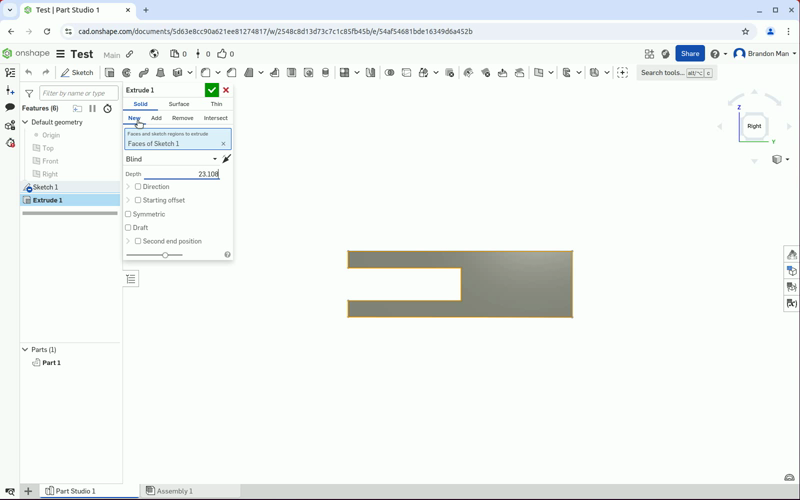
key(enter)
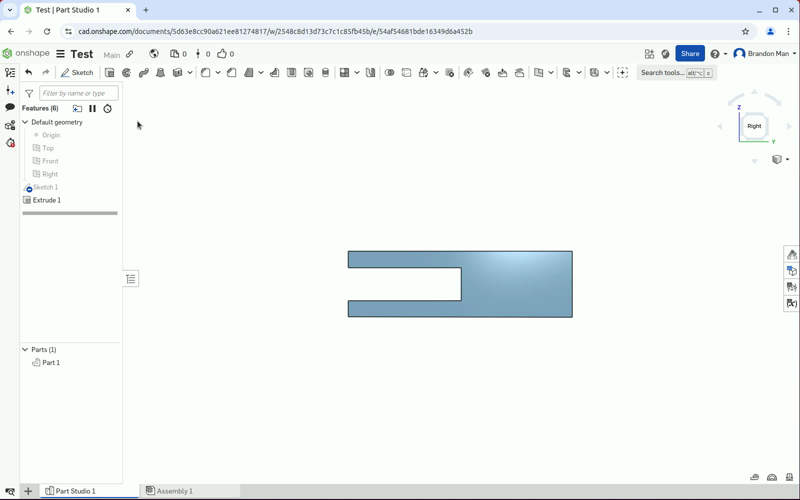
key(shift+h)
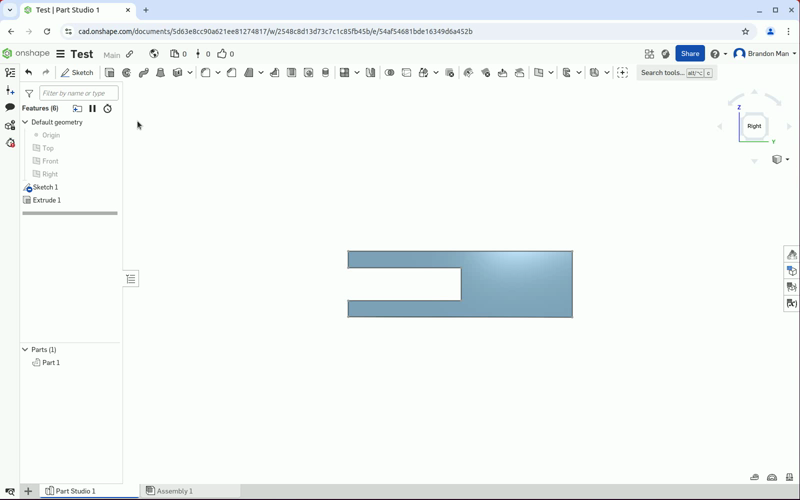
key(shift+h)
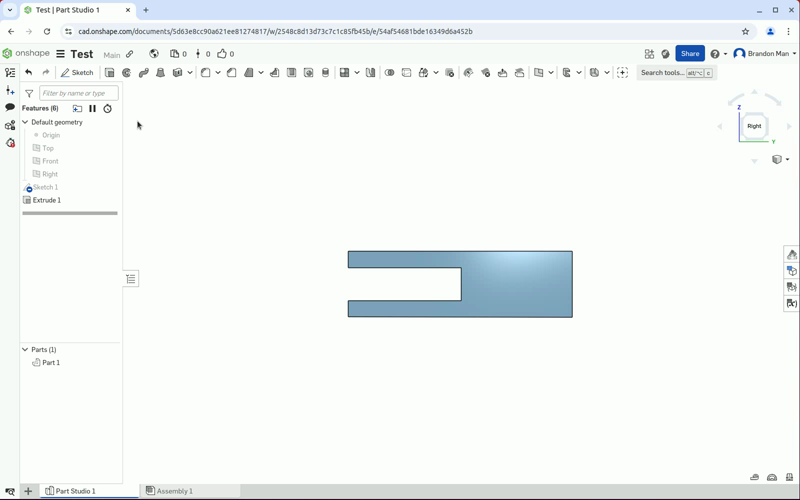
mouse_move(73, 189)
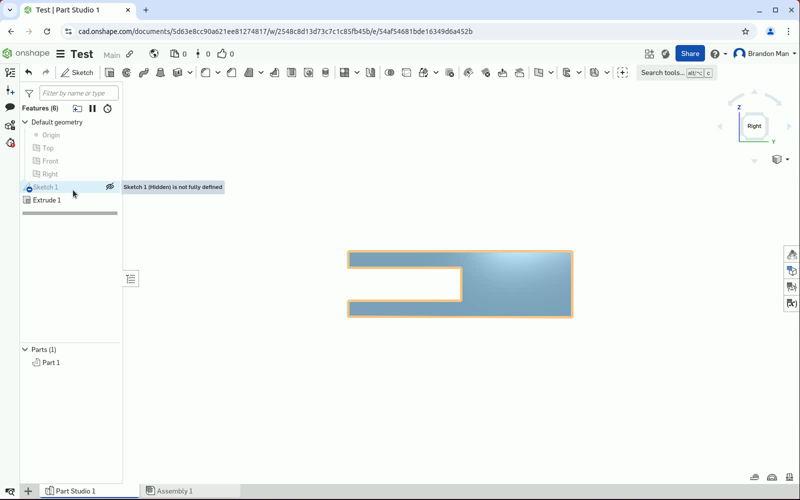
click(73, 189)
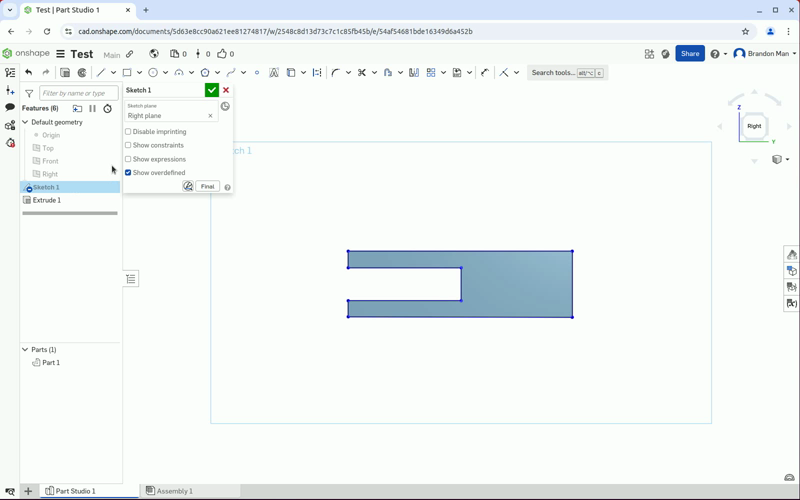
mouse_move(229, 92)
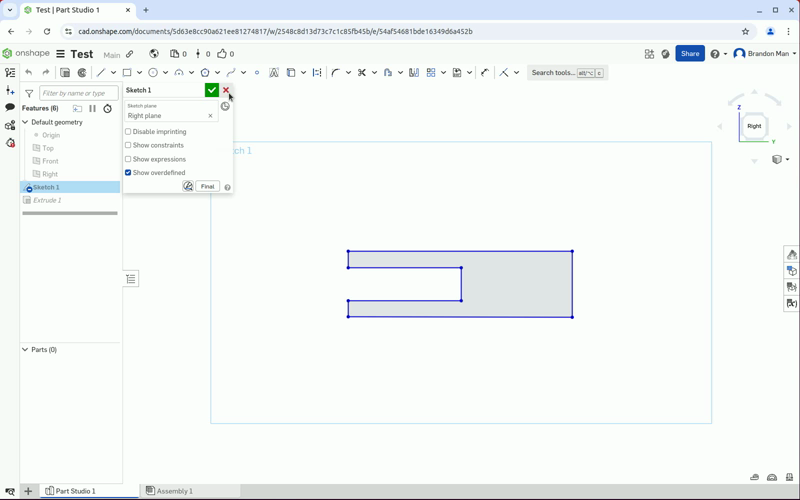
click(229, 92)
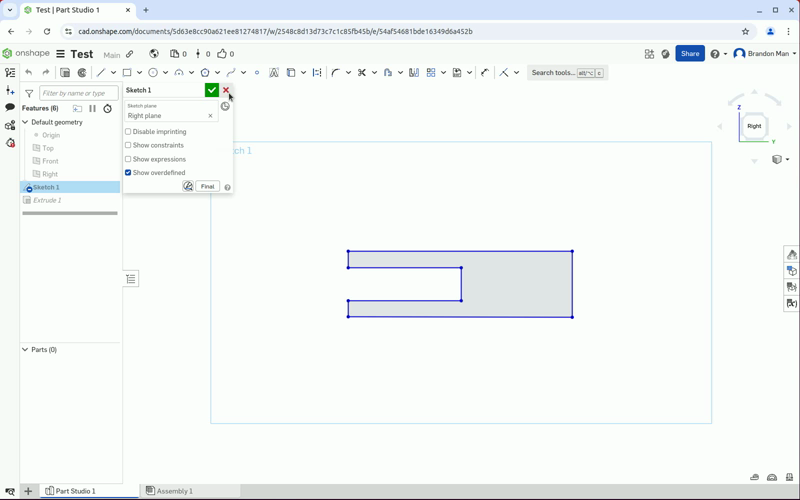
key(shift+s)
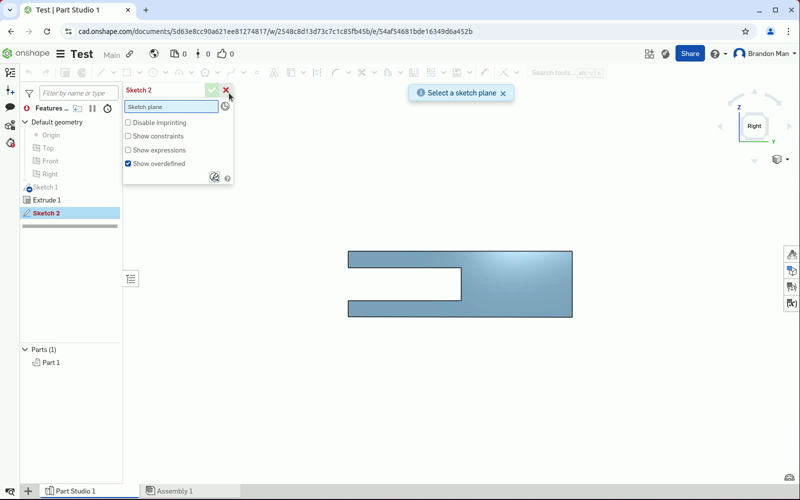
mouse_move(73, 176)
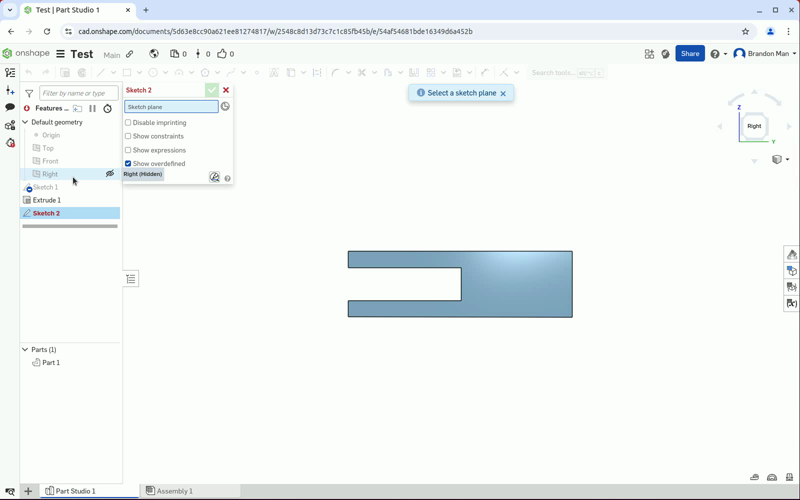
click(73, 176)
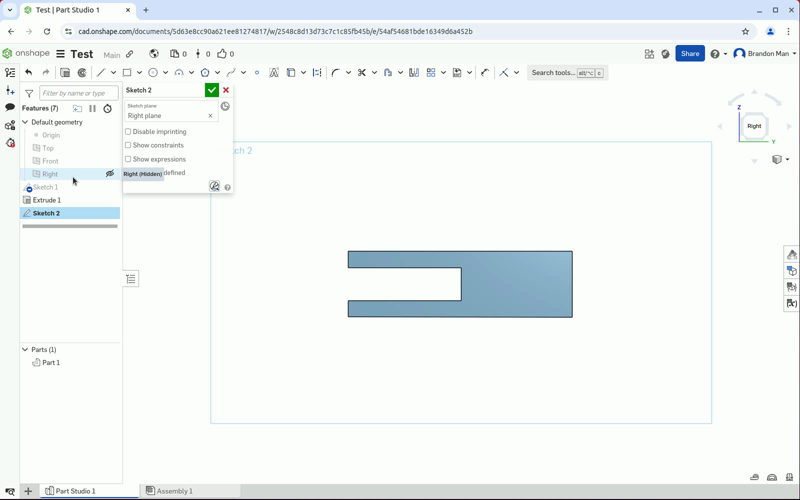
mouse_move(73, 352)
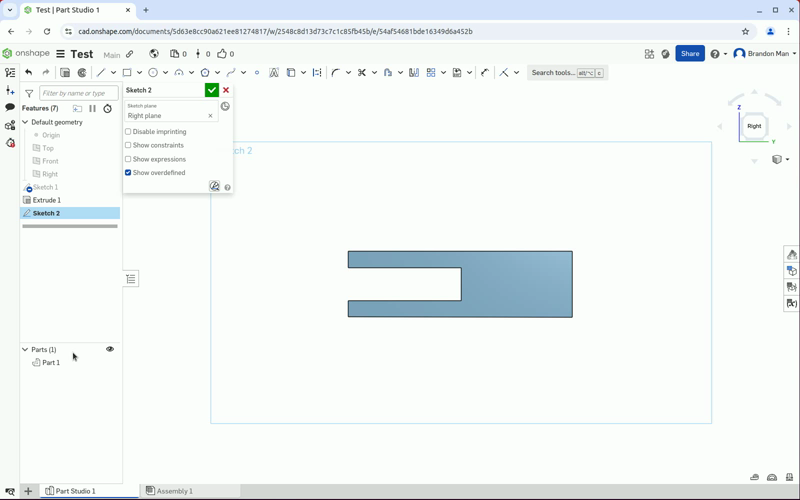
key(y)
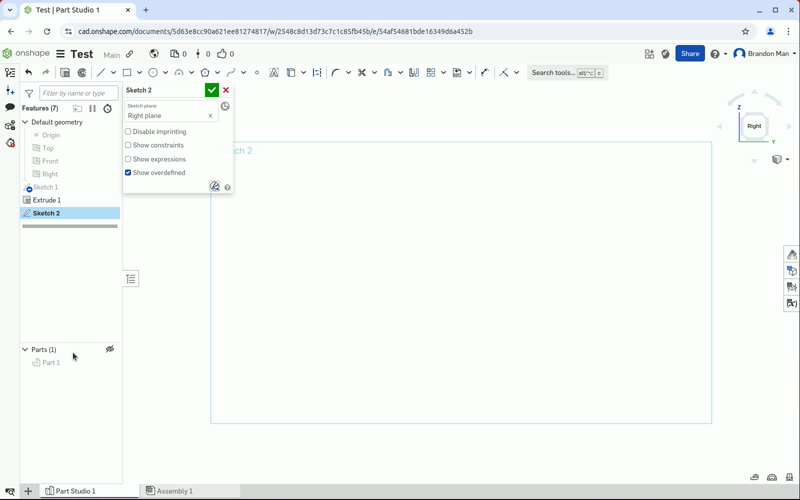
key(l)
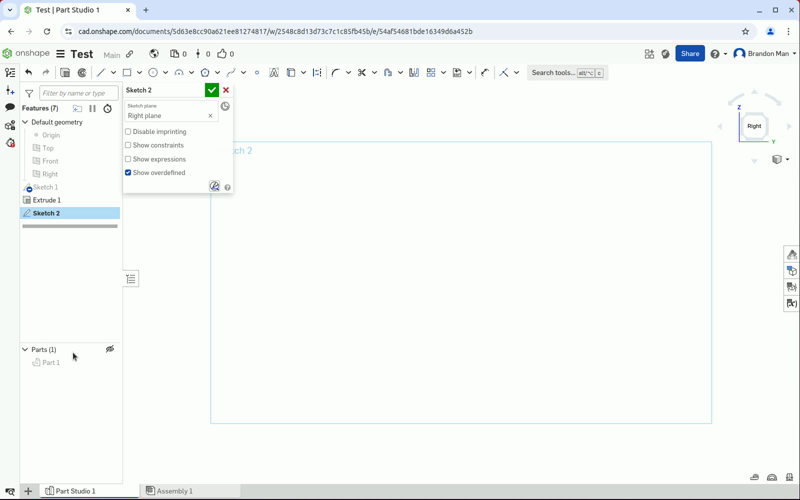
key_down(shift)
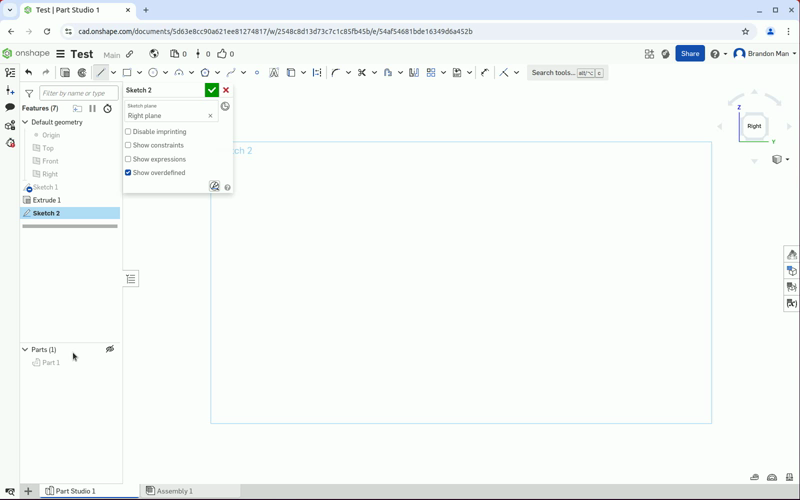
mouse_move(348, 300)
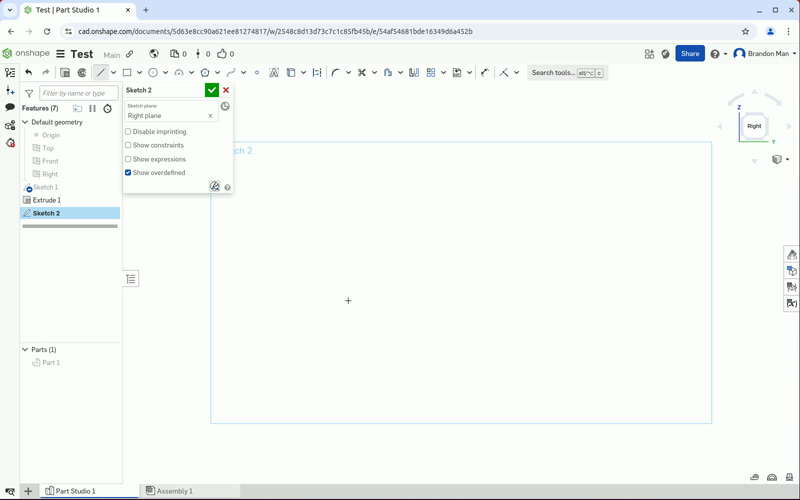
click(348, 300)
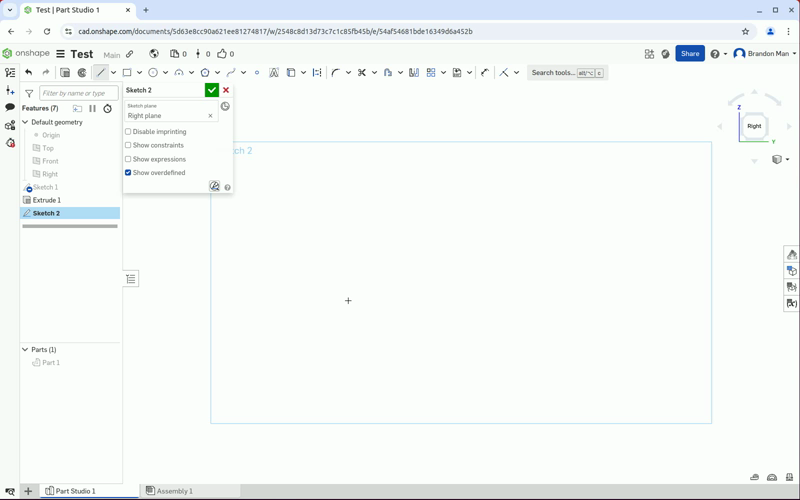
key_up(shift)
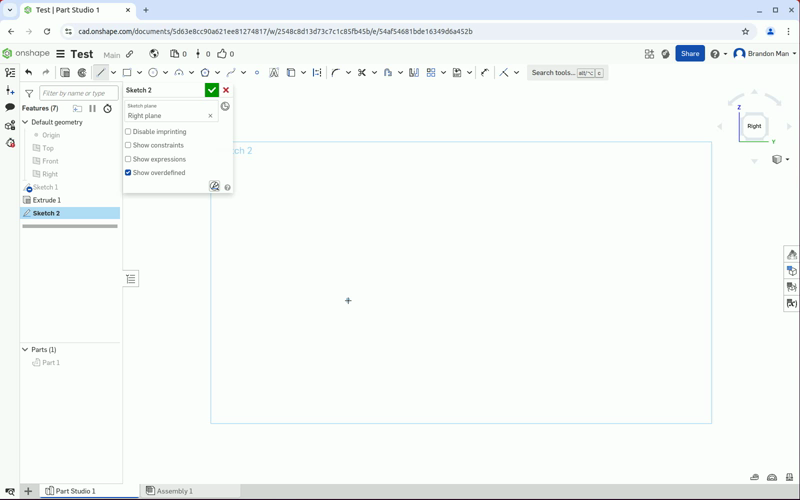
key_down(shift)
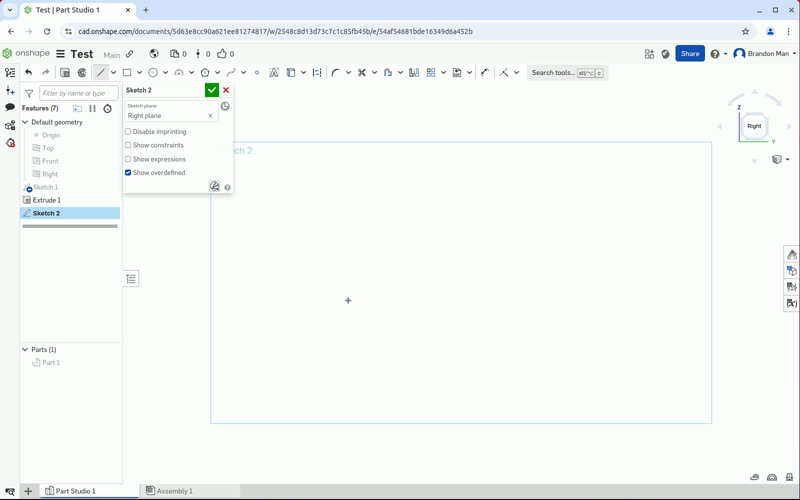
mouse_move(460, 300)
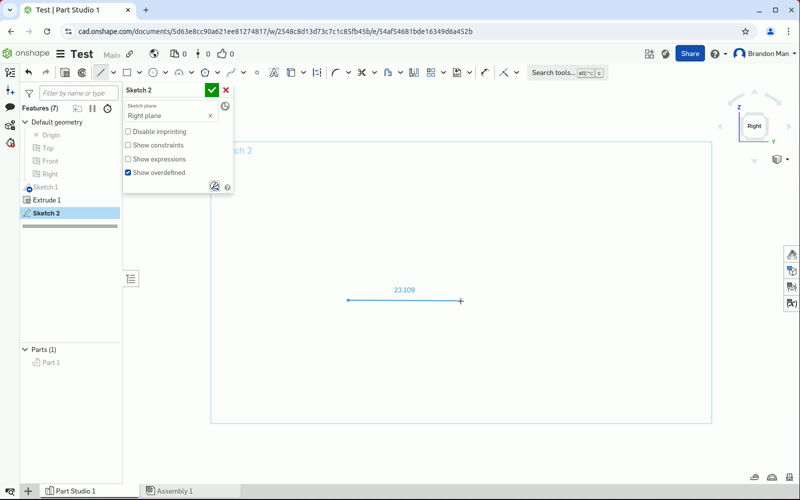
click(460, 300)
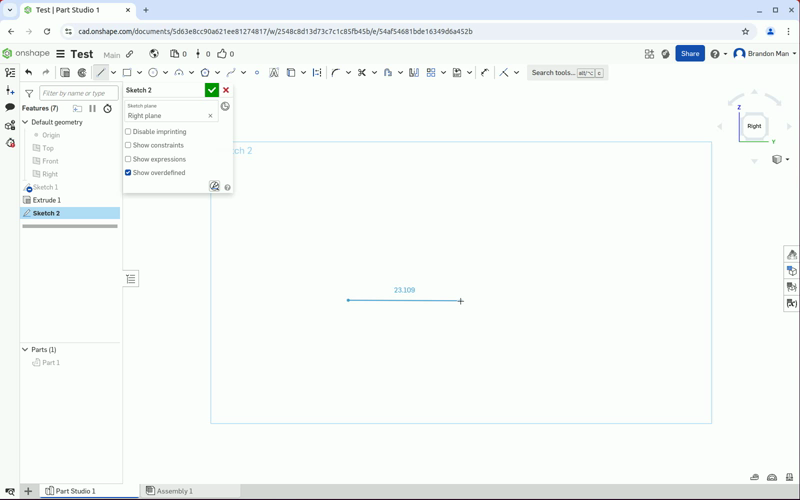
key_up(shift)
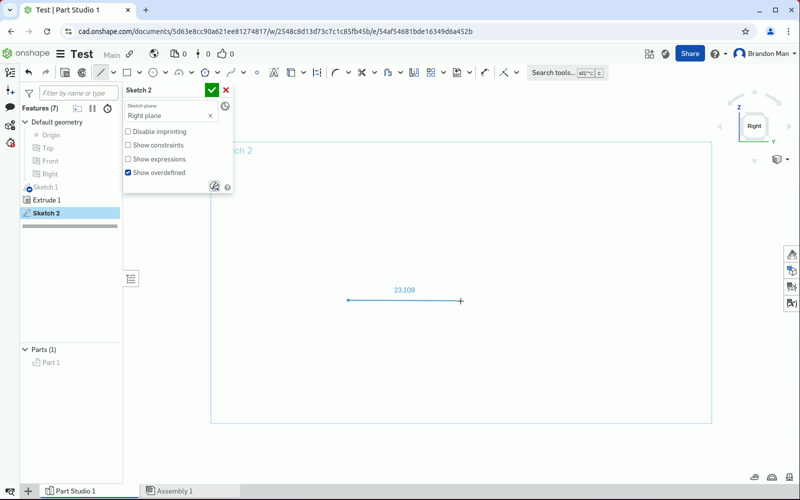
key_down(shift)
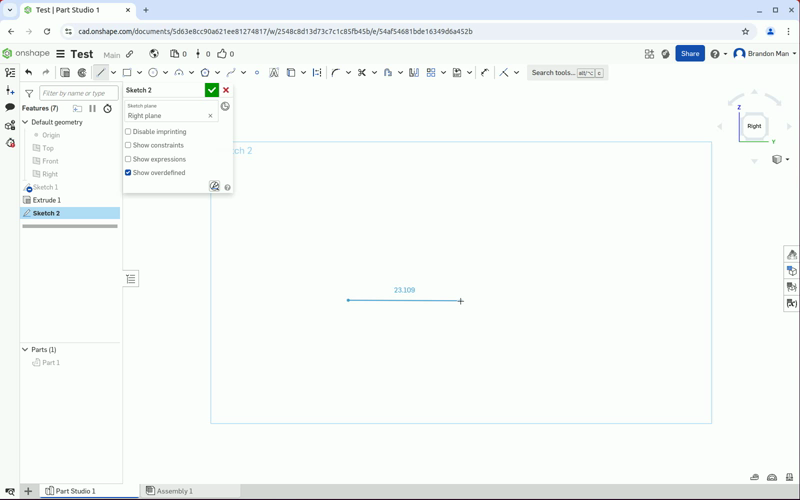
mouse_move(490, 300)
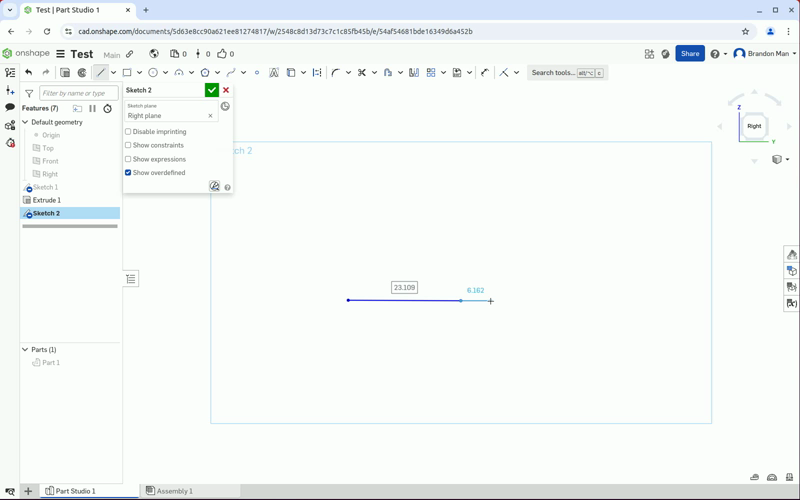
mouse_move(460, 267)
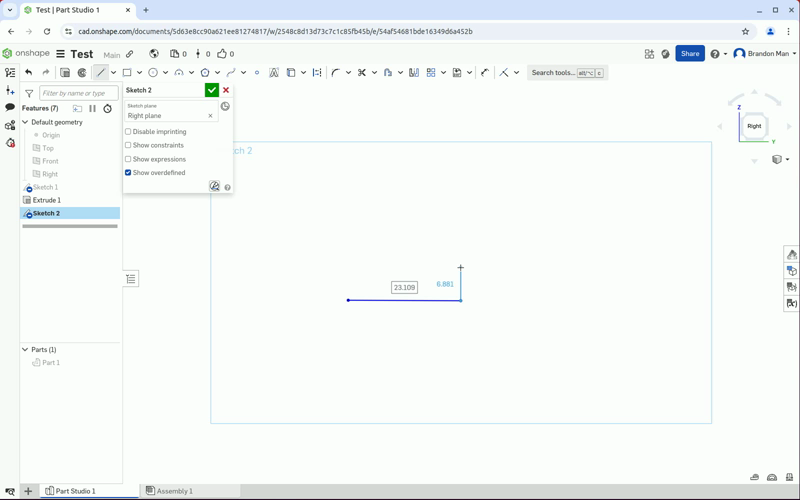
click(460, 267)
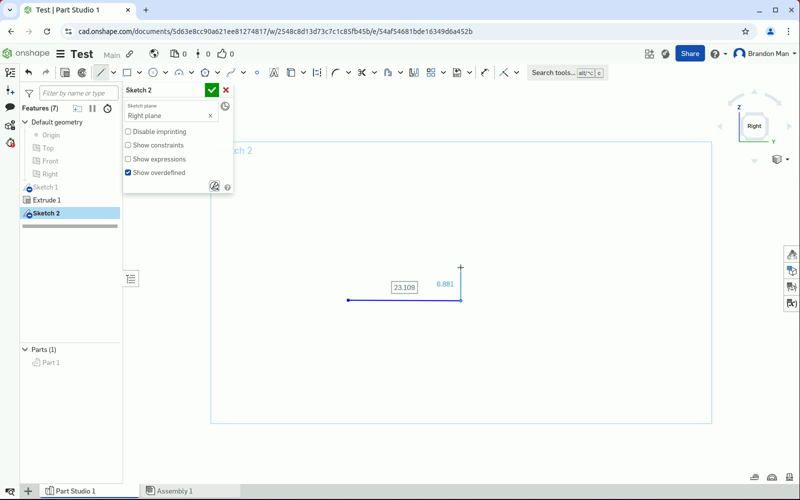
key_up(shift)
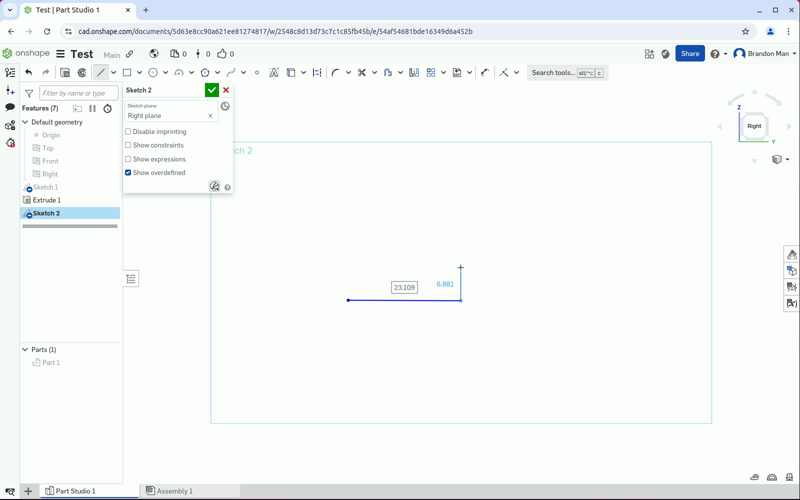
key_down(shift)
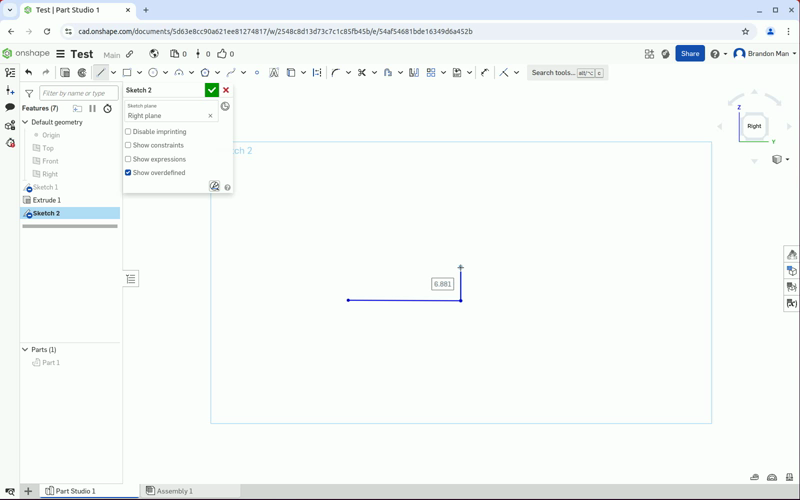
mouse_move(348, 267)
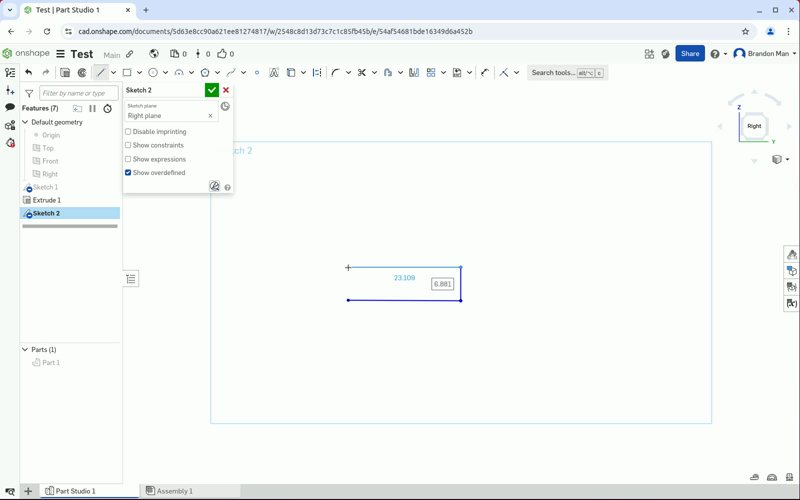
click(348, 267)
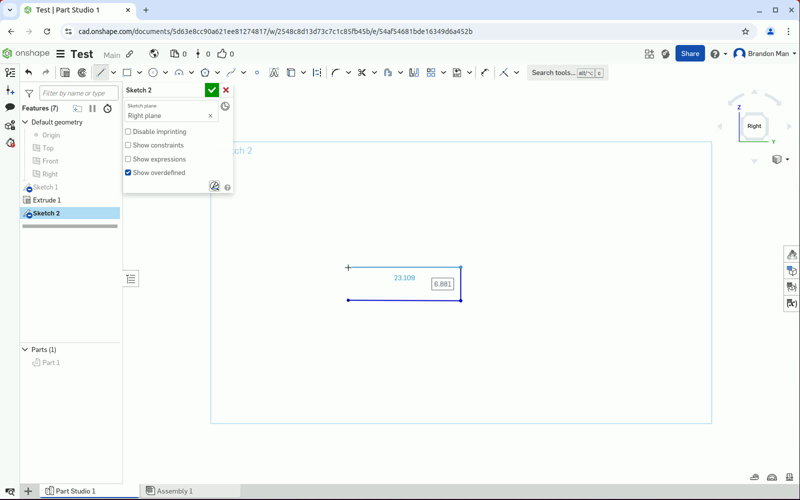
key_up(shift)
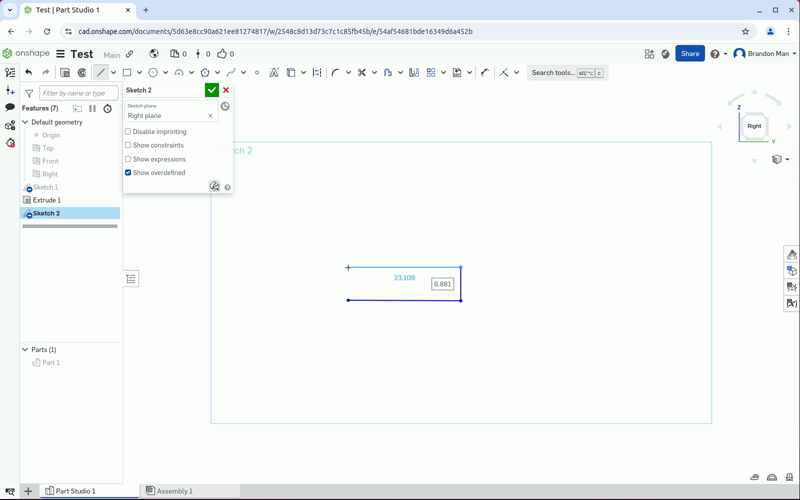
mouse_move(378, 267)
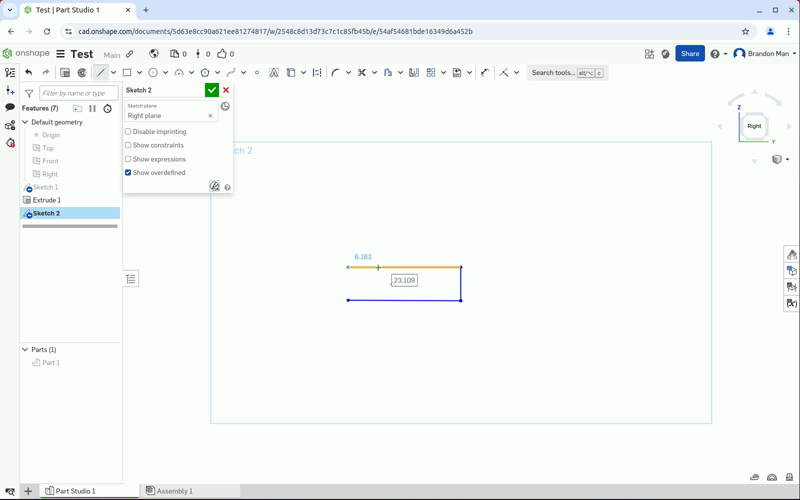
key_down(shift)
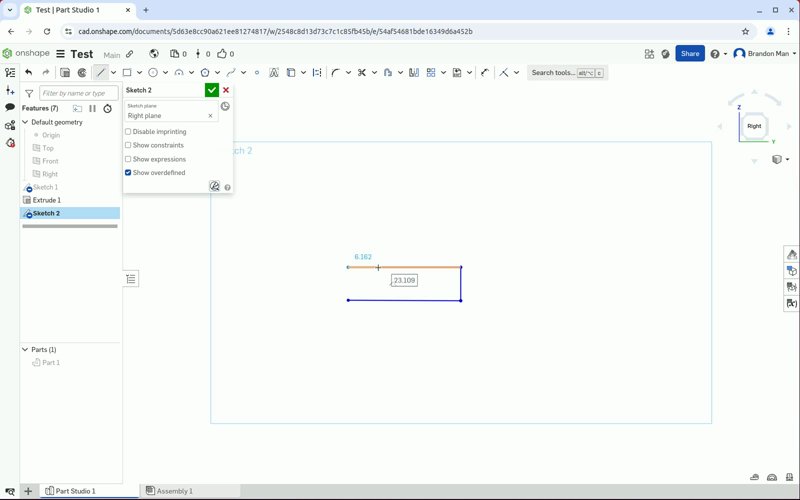
mouse_move(348, 300)
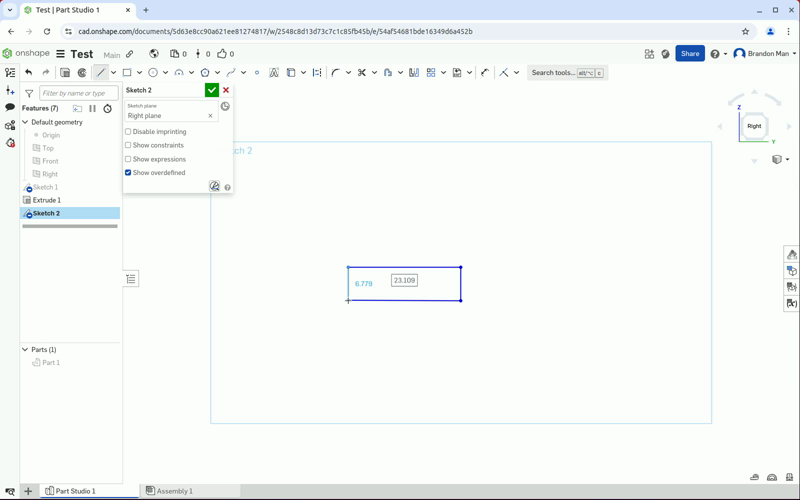
key_up(shift)
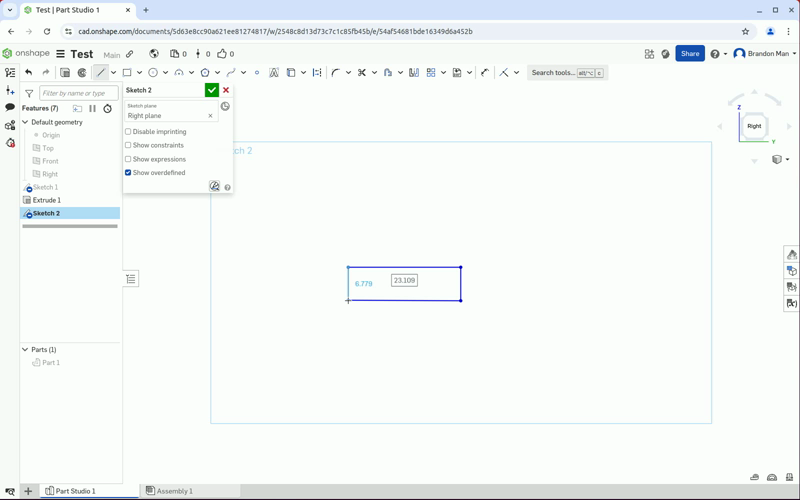
click(348, 300)
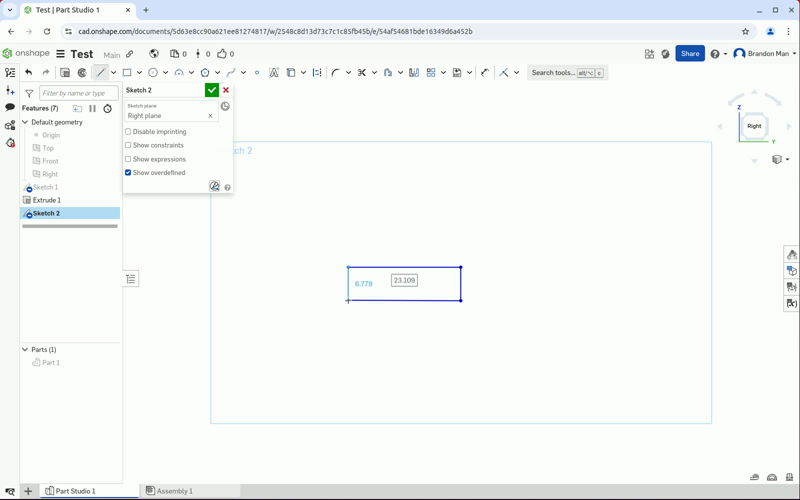
key(esc)
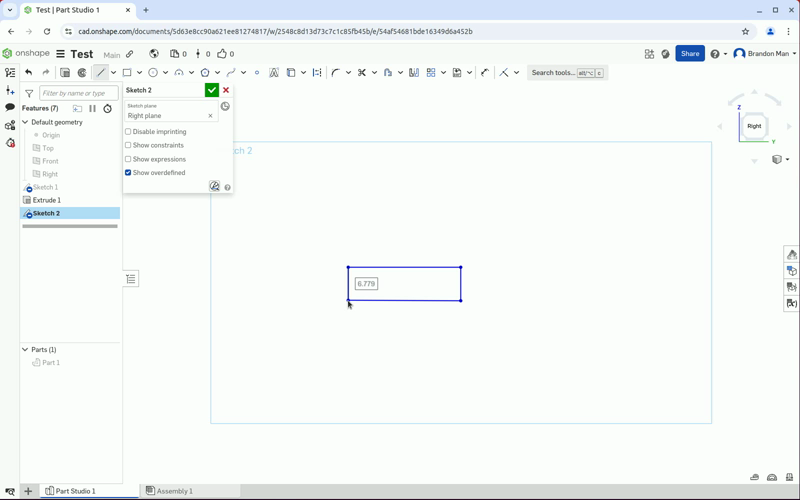
mouse_move(389, 270)
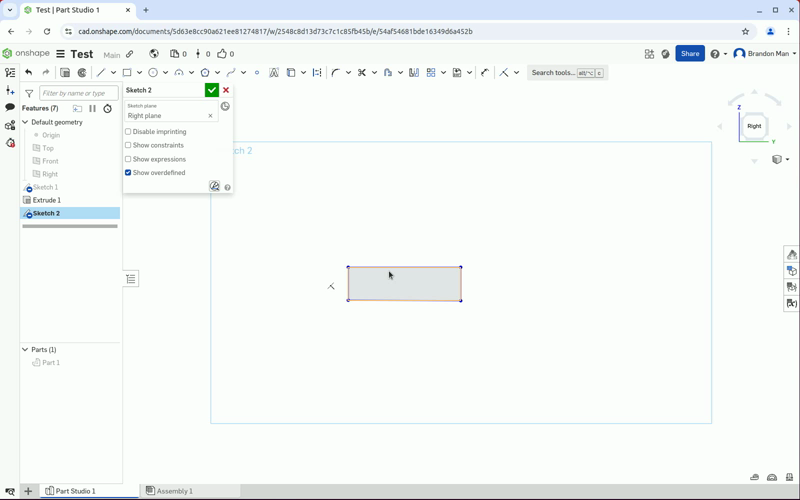
click(389, 270)
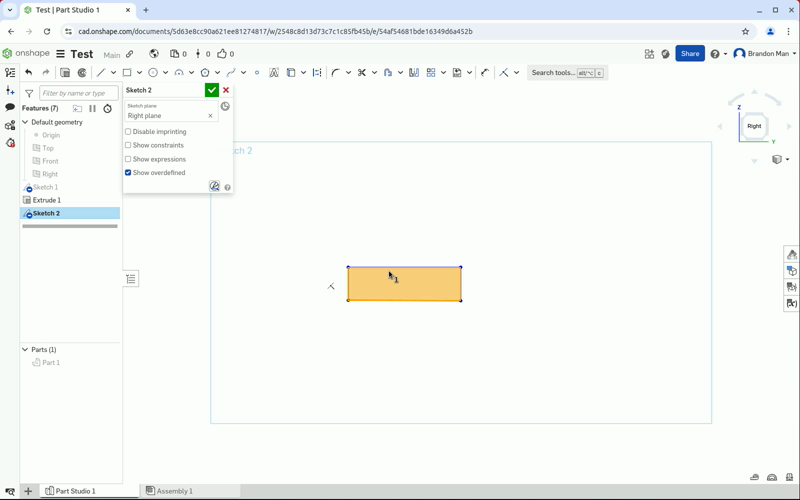
mouse_move(73, 352)
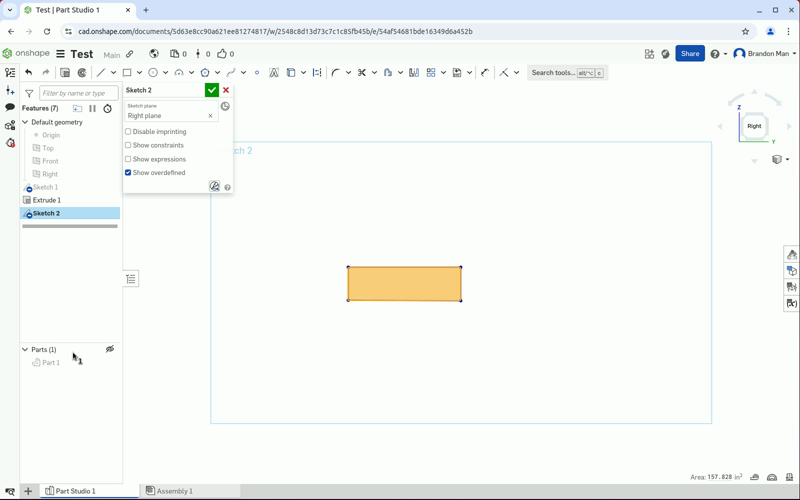
key(shift+y)
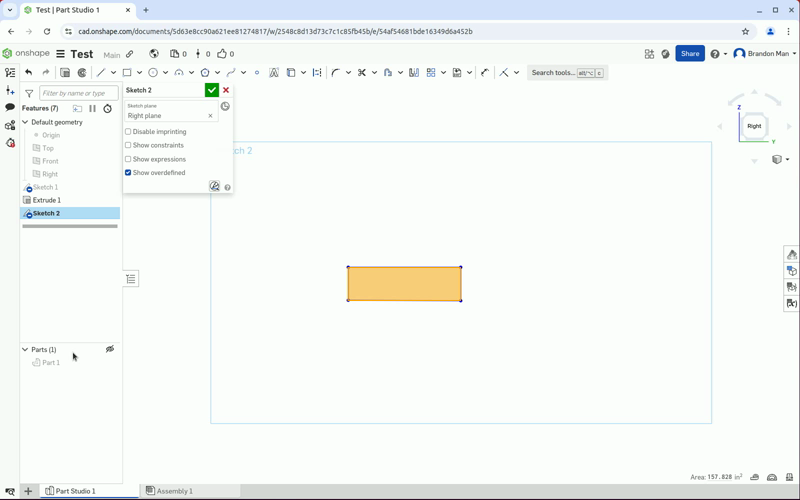
key(shift+e)
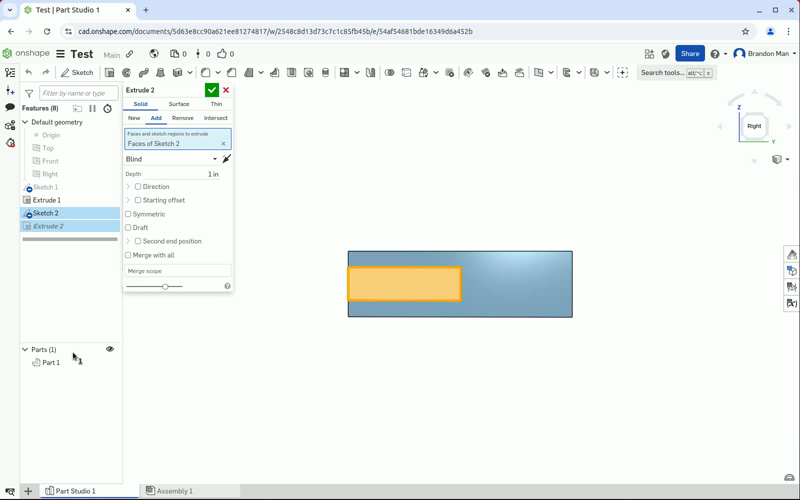
mouse_move(143, 106)
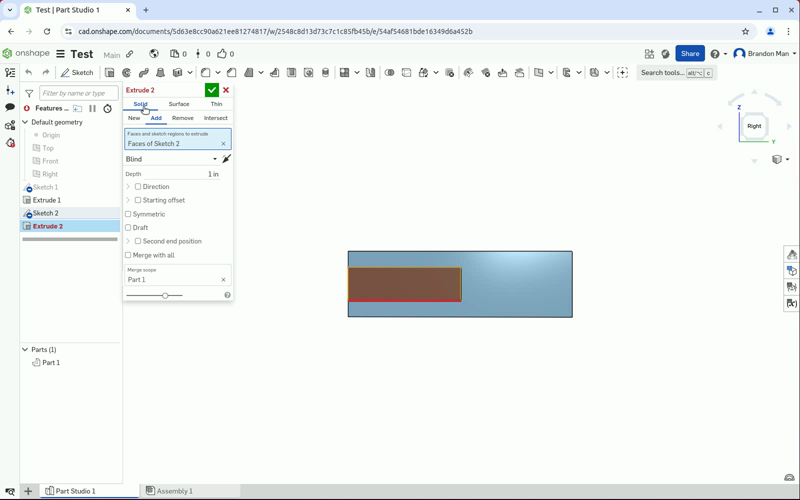
click(143, 106)
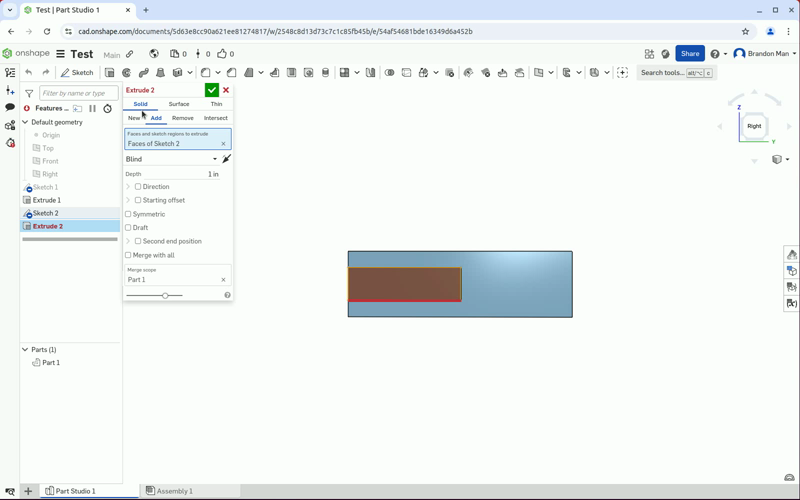
mouse_move(137, 120)
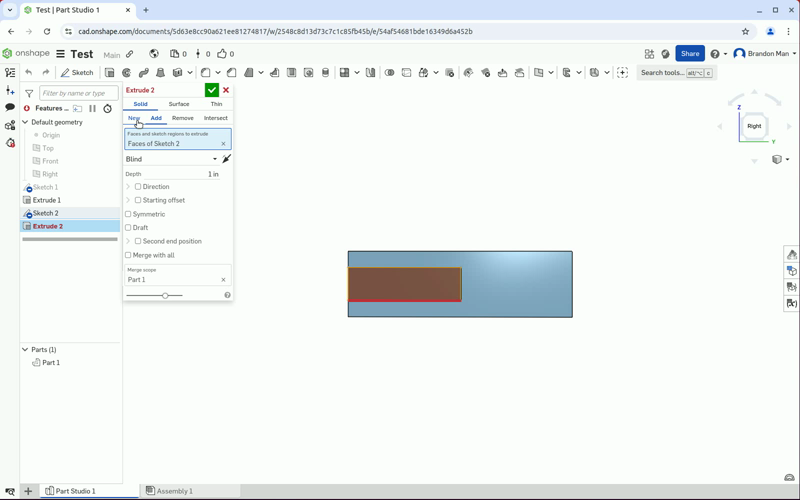
click(137, 120)
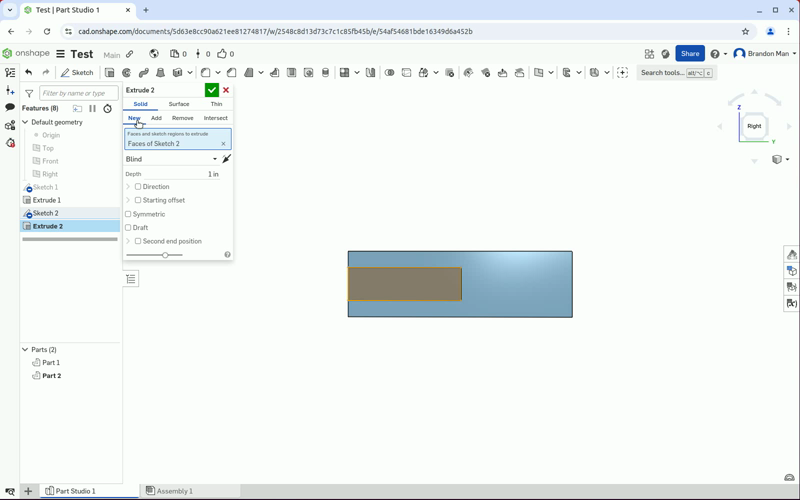
key(tab, 4)
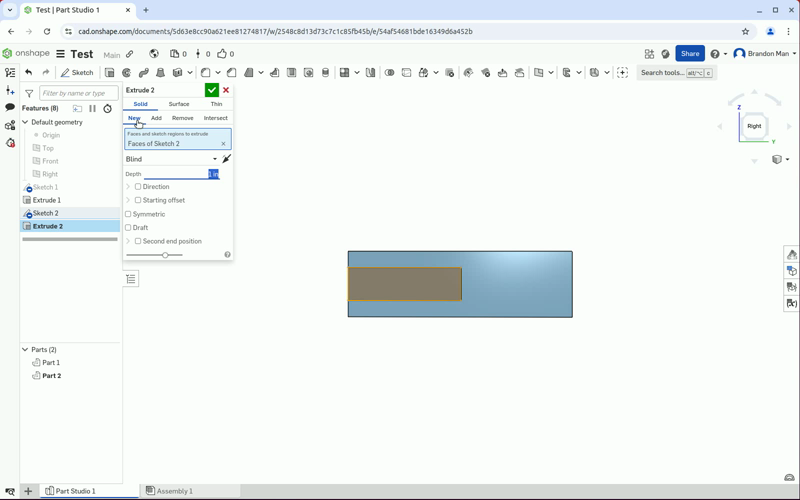
text(23.108)
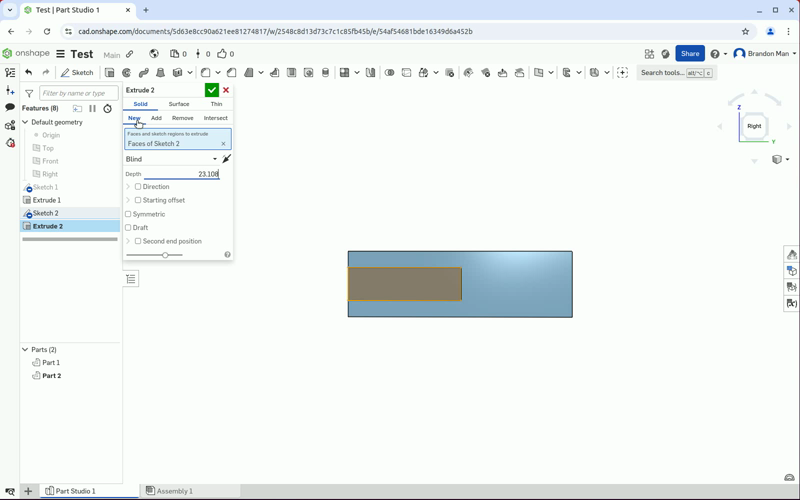
key(enter)
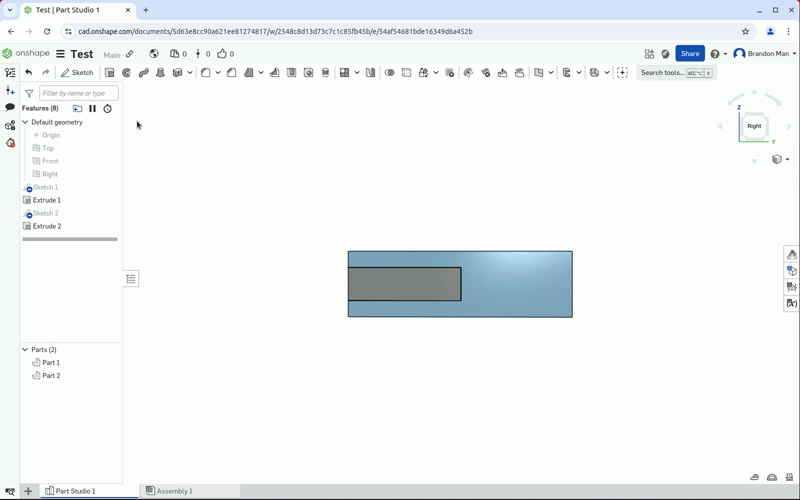
key(shift+h)
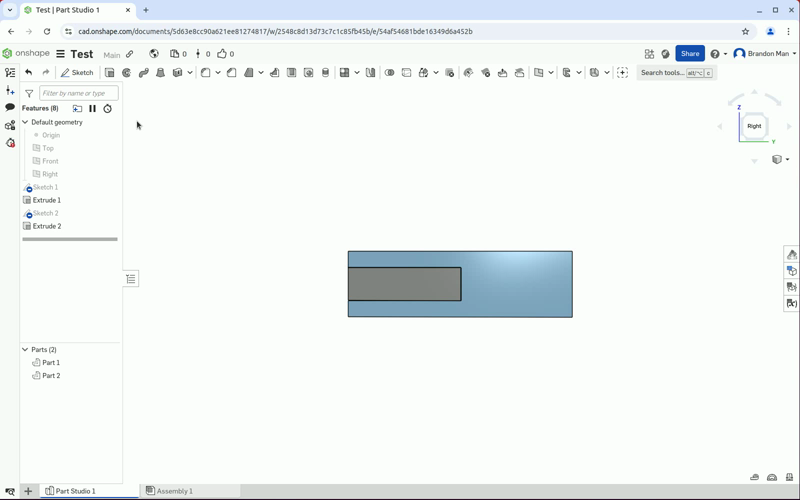
key(shift+h)
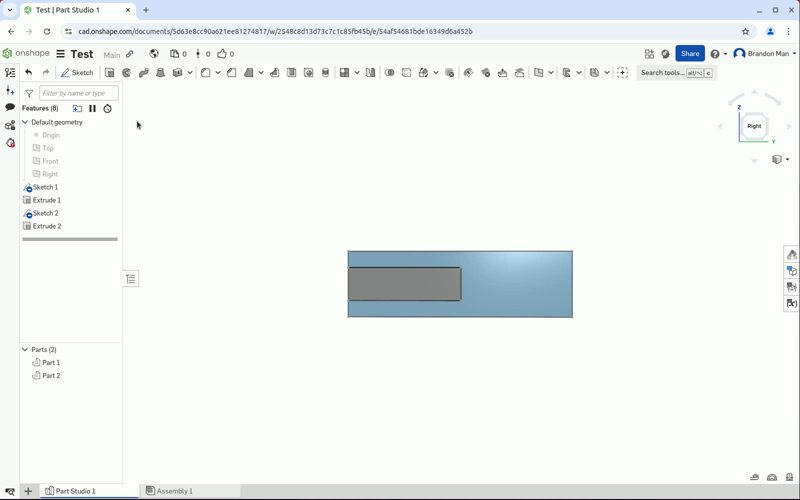
key(shift+7)
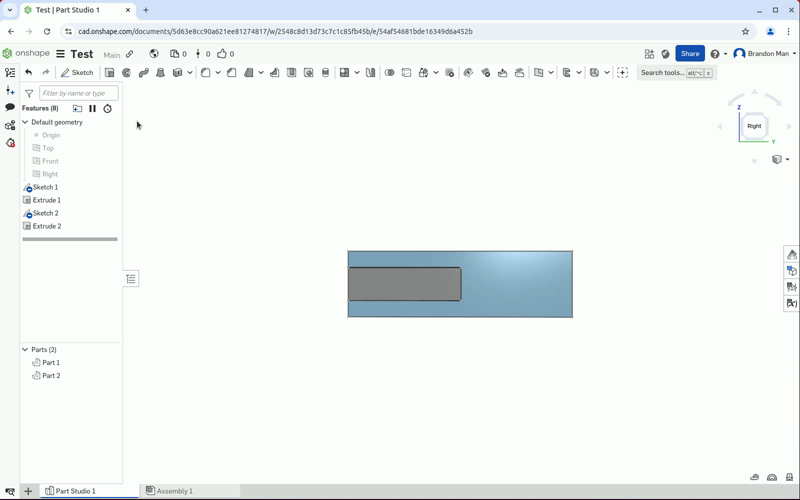
key(right, 2)
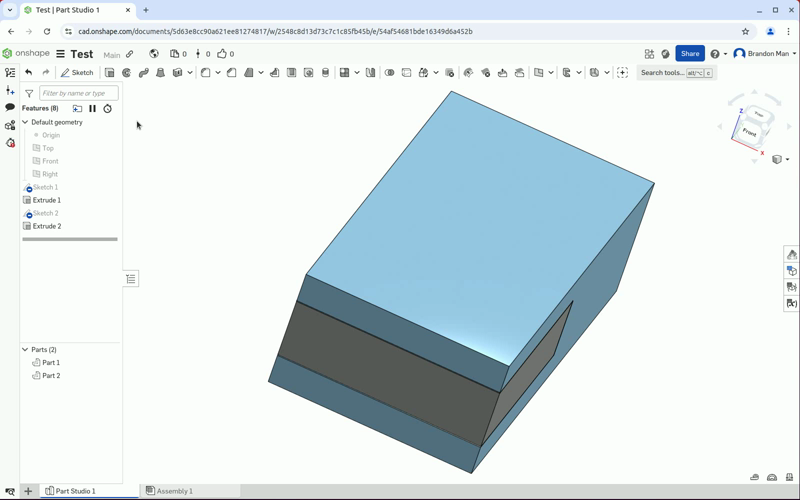
key(down, 2)
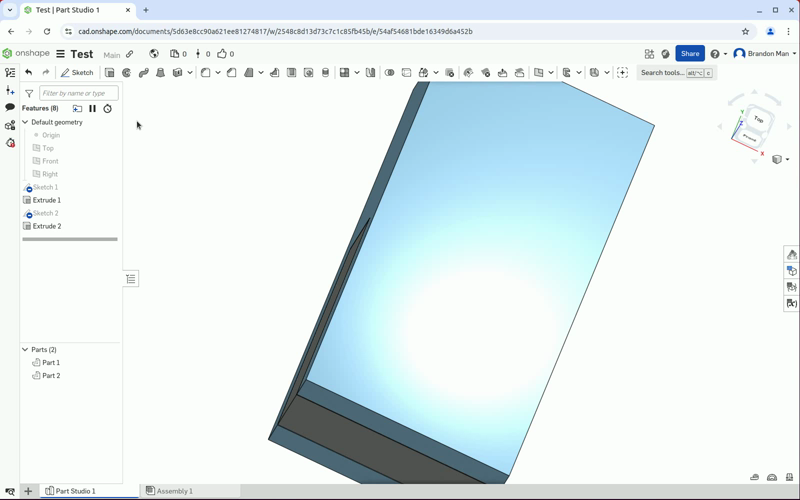
key(up, 2)
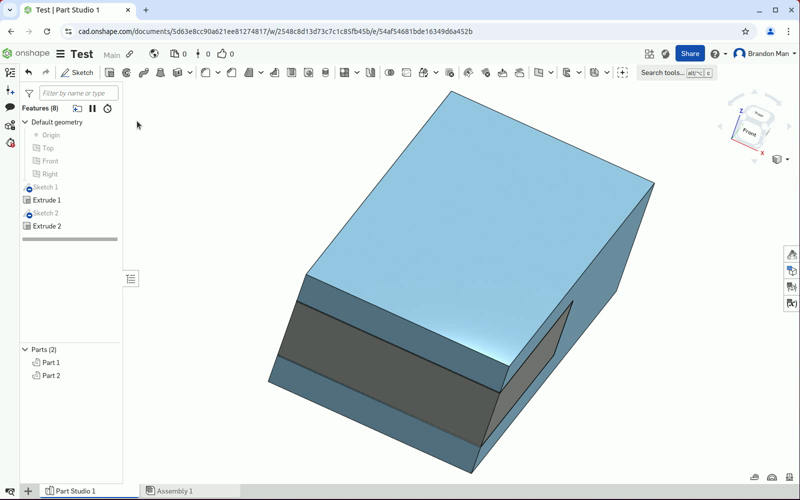
key(left, 2)
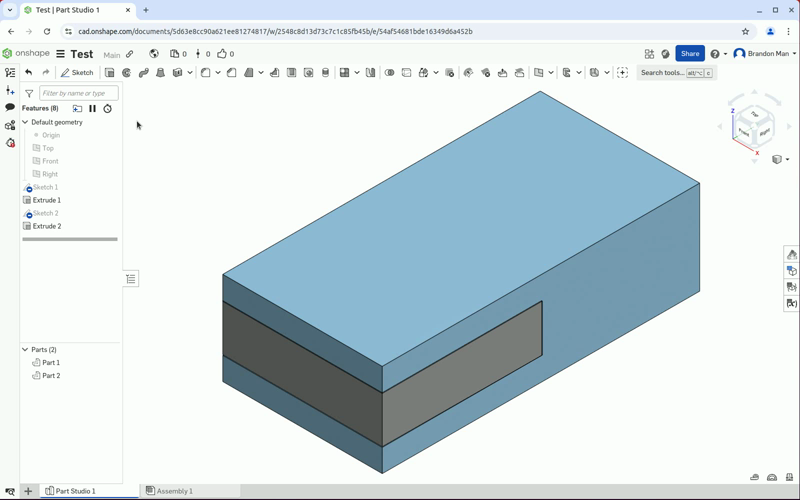
mouse_move(73, 189)
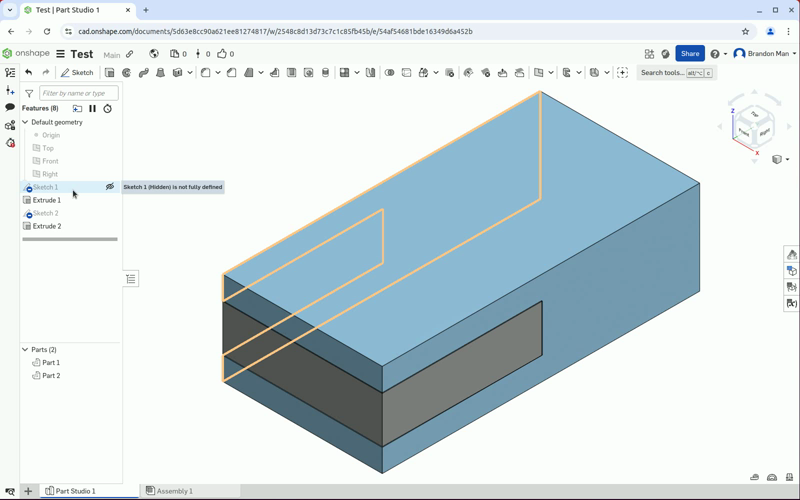
click(73, 189)